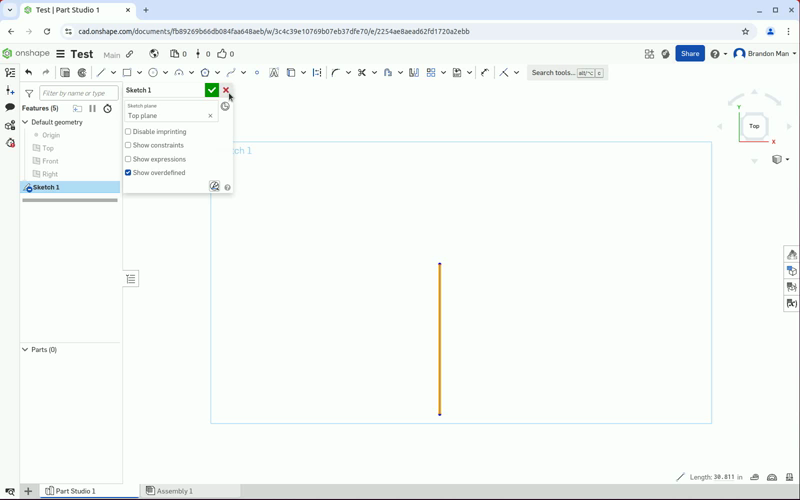
key(shift+h)
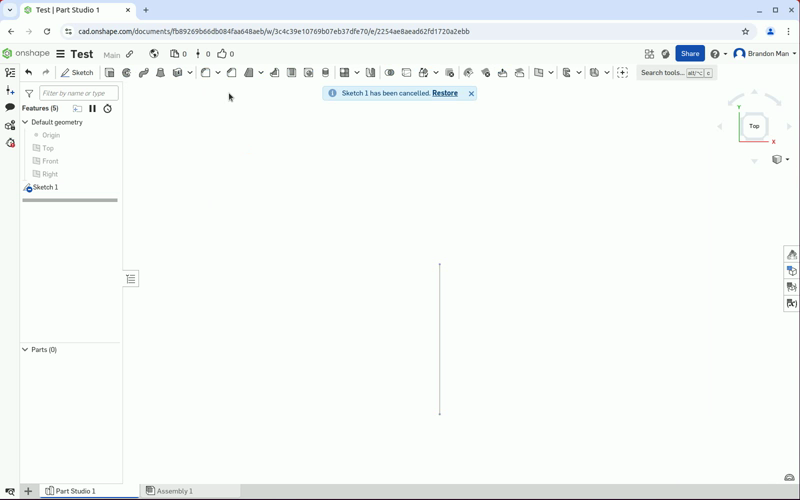
mouse_move(73, 352)
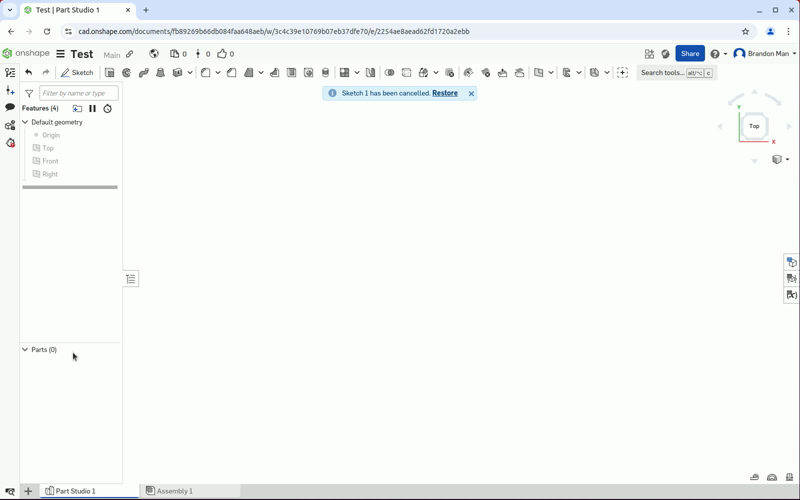
key(y)
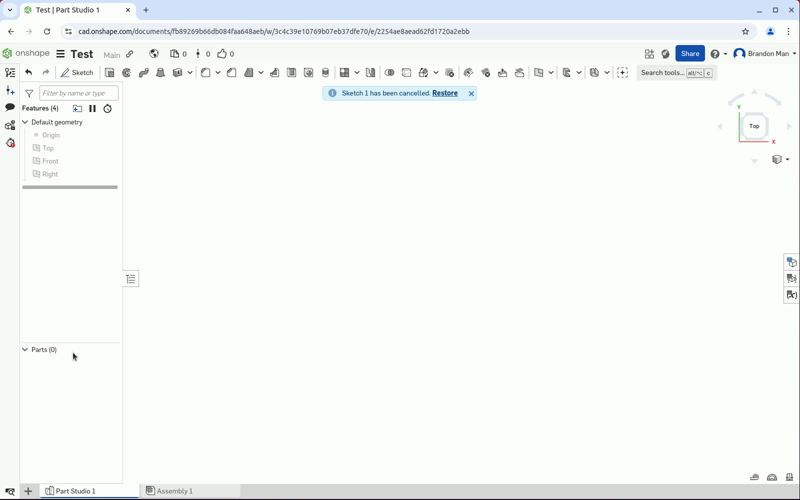
key(shift+p)
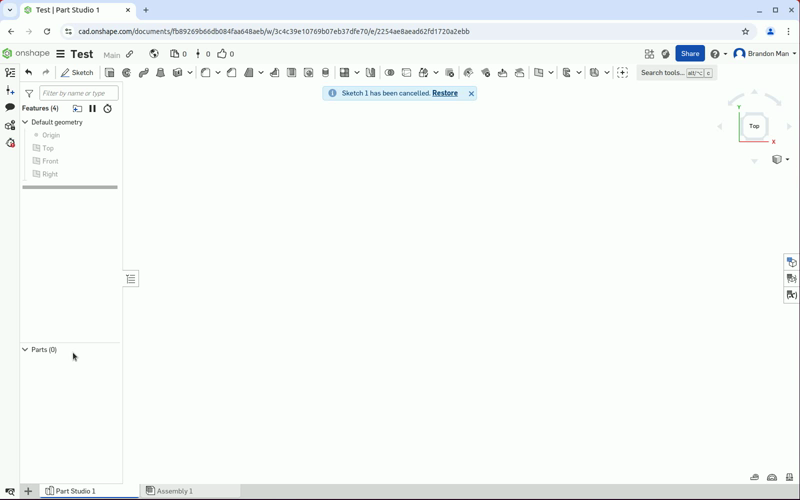
key(space)
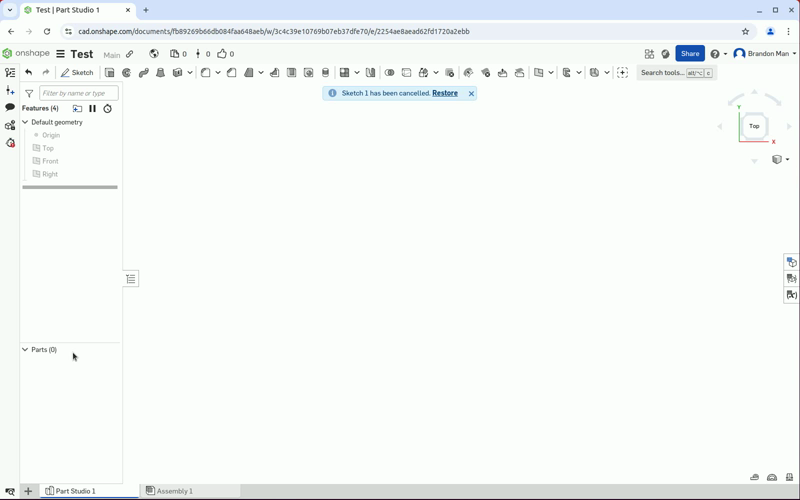
key_down(shift)
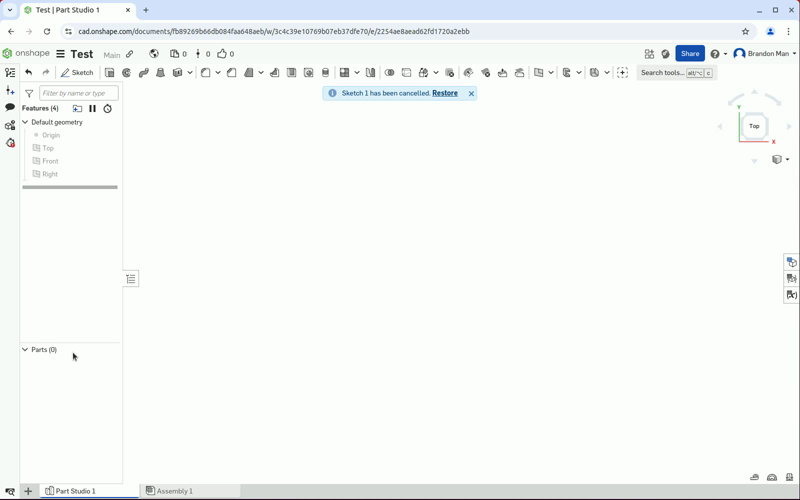
key(up)
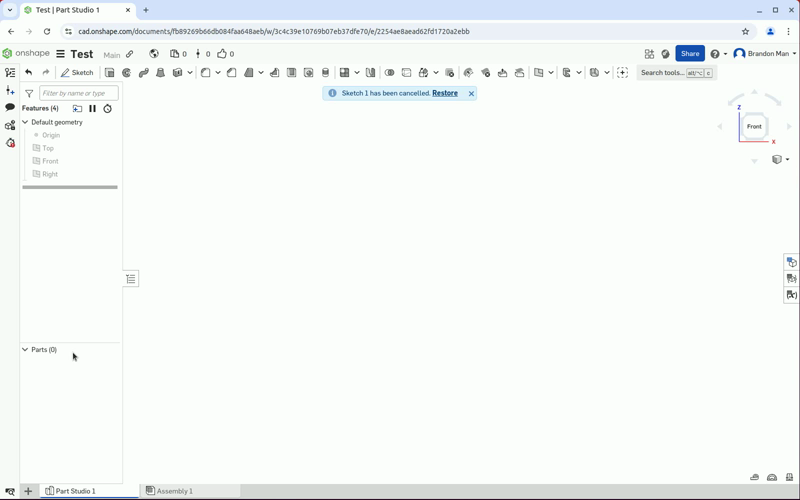
key_up(shift)
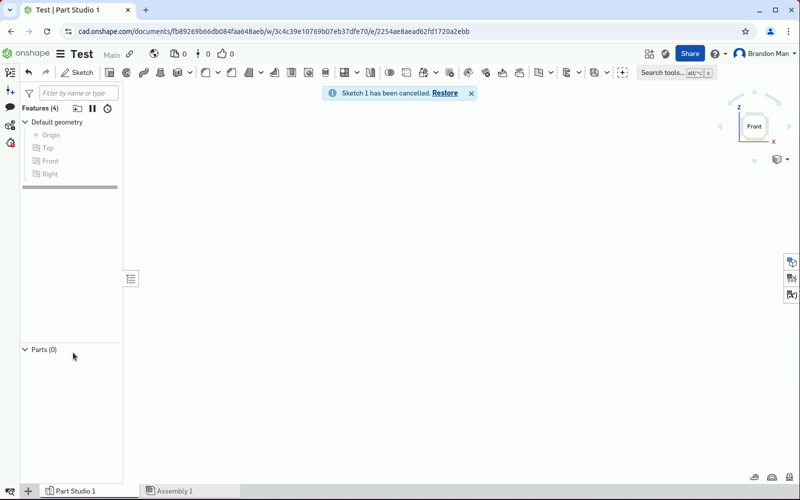
mouse_move(73, 352)
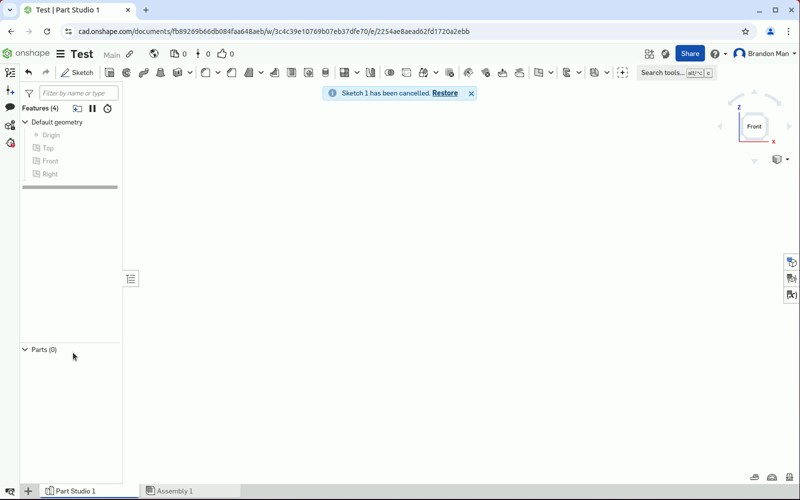
key(shift+y)
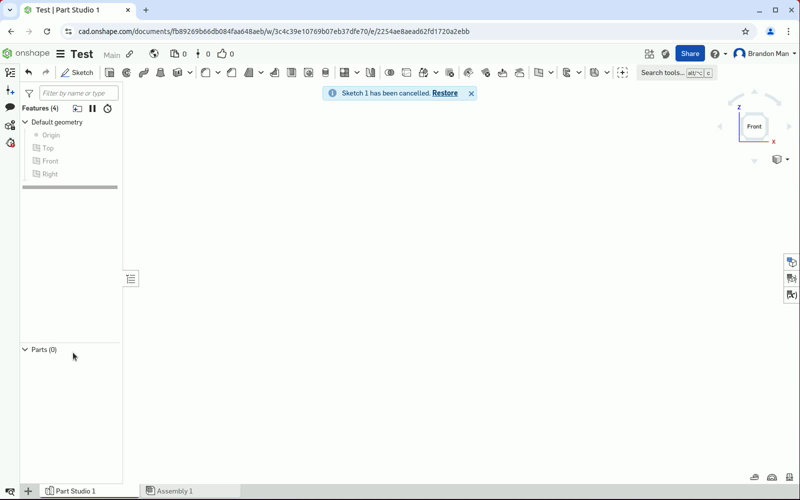
key(shift+s)
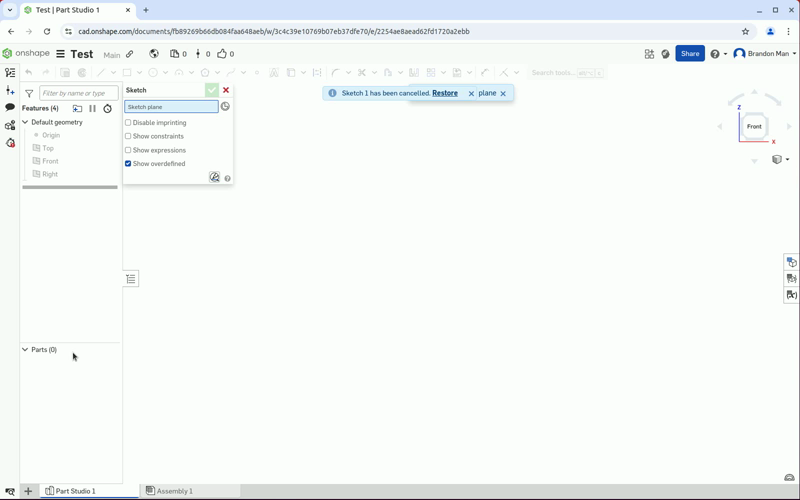
mouse_move(73, 163)
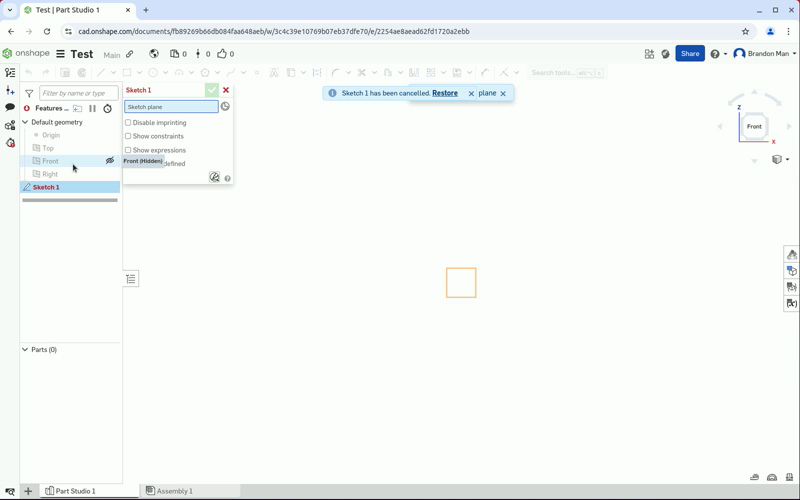
click(73, 163)
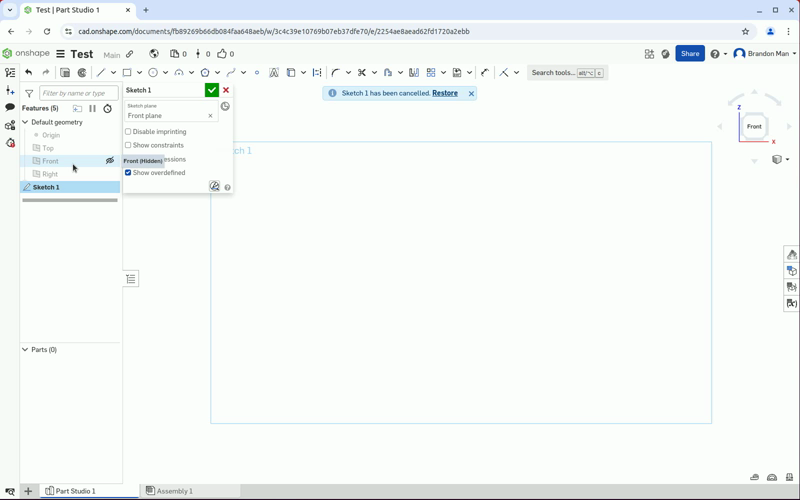
mouse_move(73, 352)
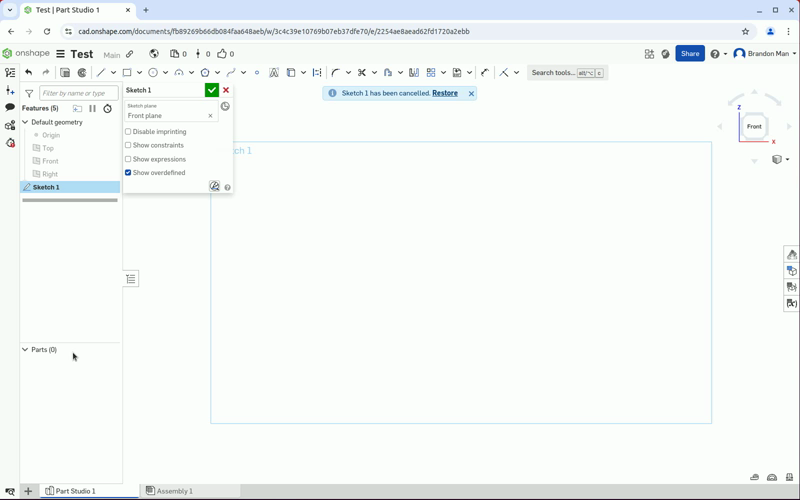
key(y)
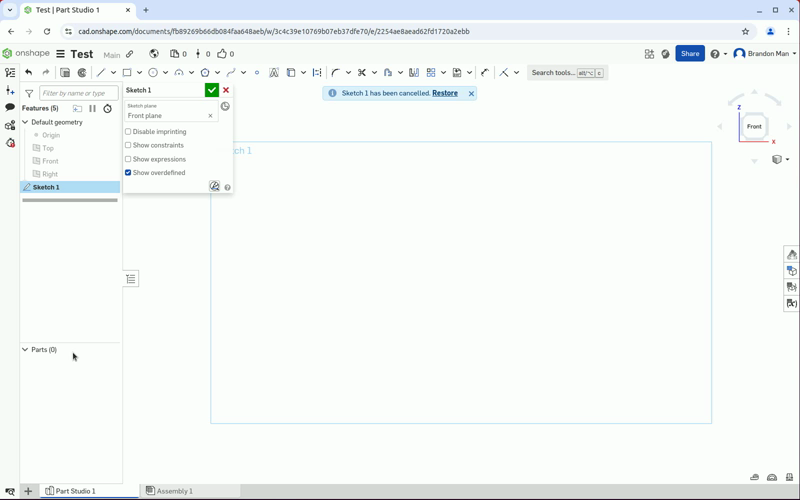
key(l)
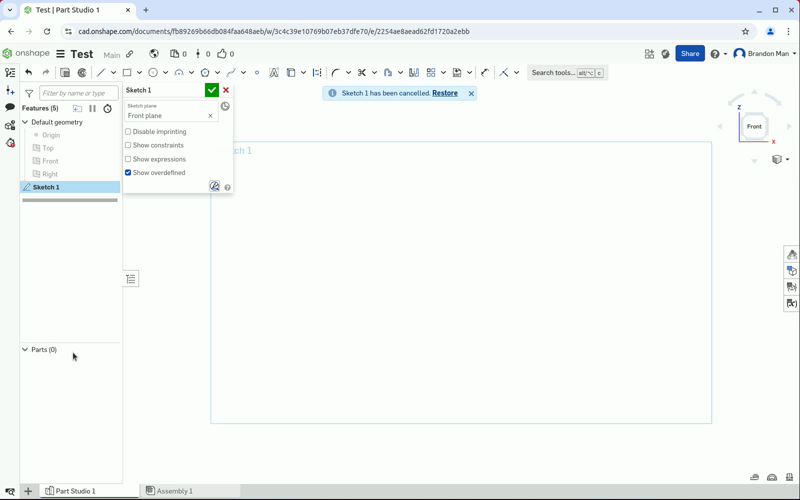
key_down(shift)
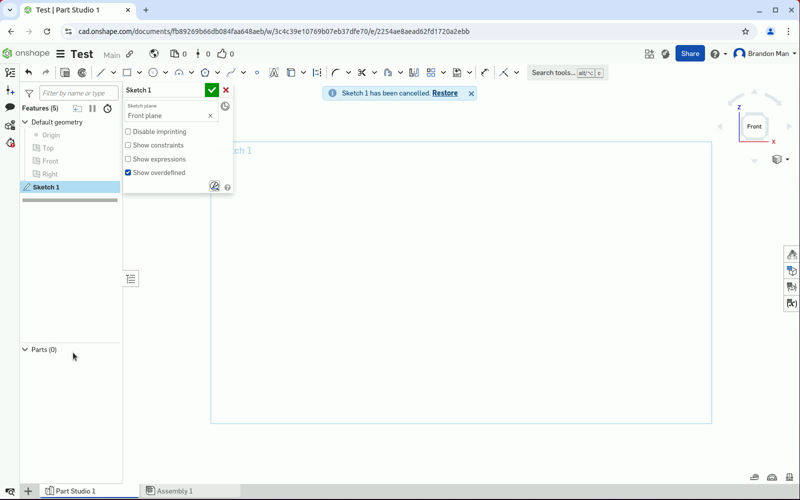
mouse_move(369, 346)
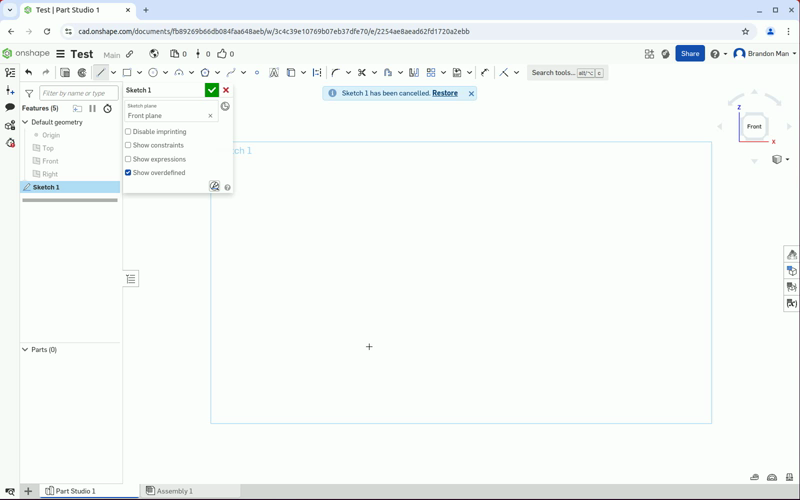
click(369, 346)
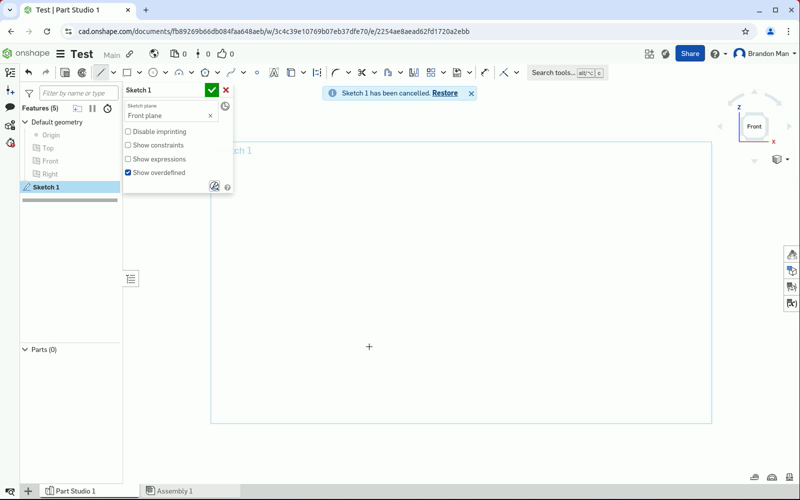
key_up(shift)
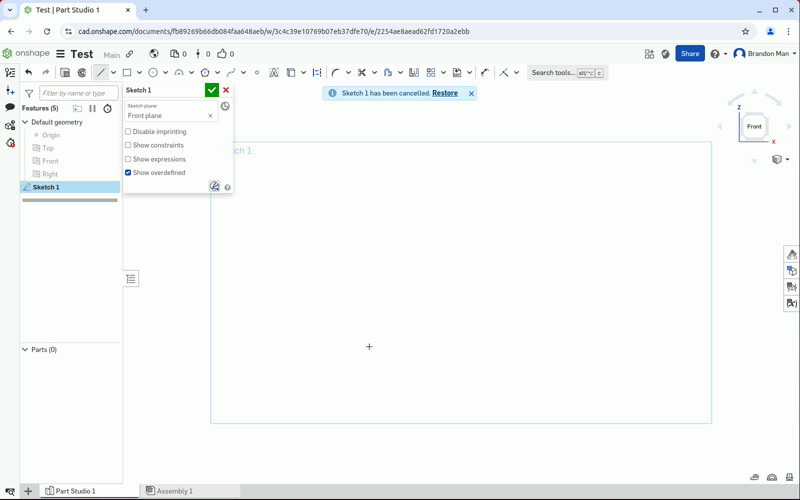
key_down(shift)
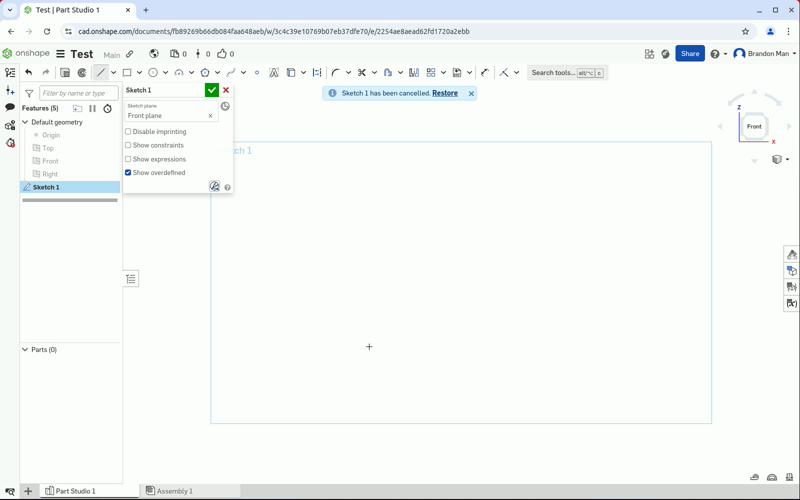
mouse_move(551, 346)
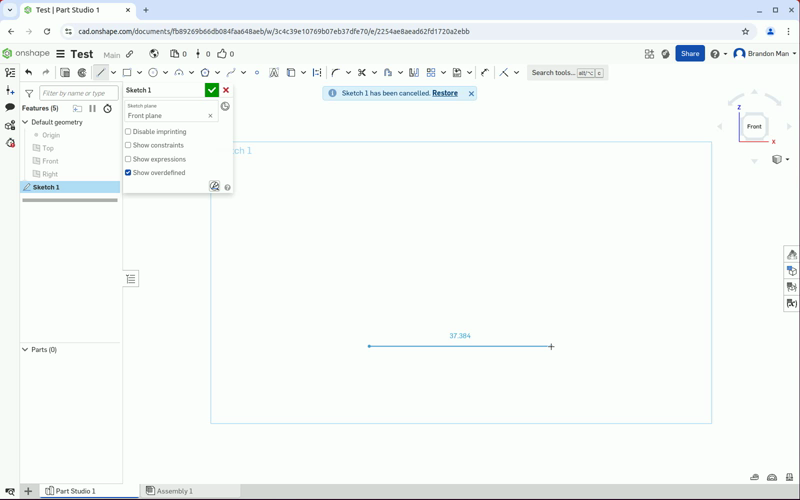
click(551, 346)
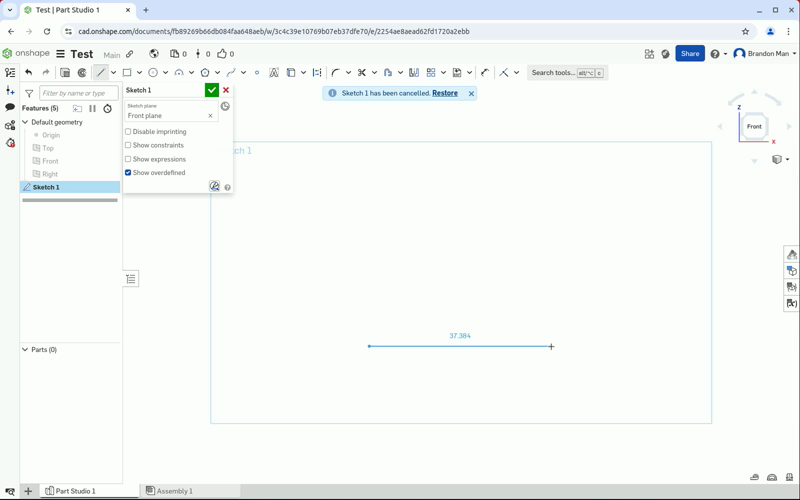
key_up(shift)
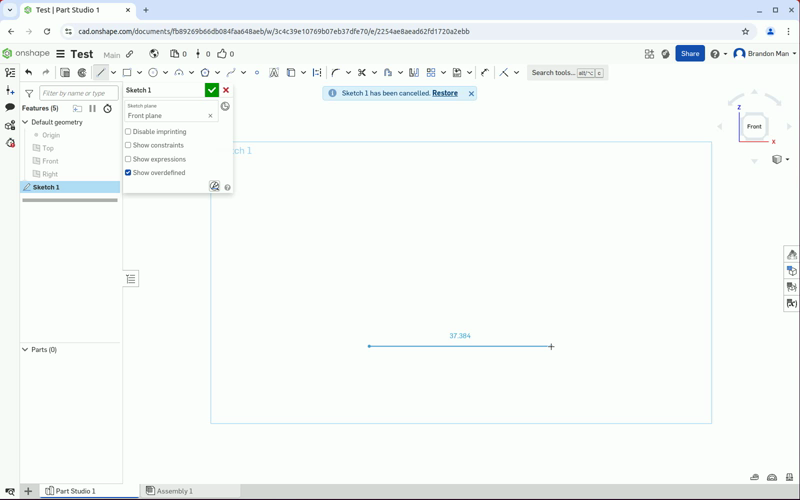
key_down(shift)
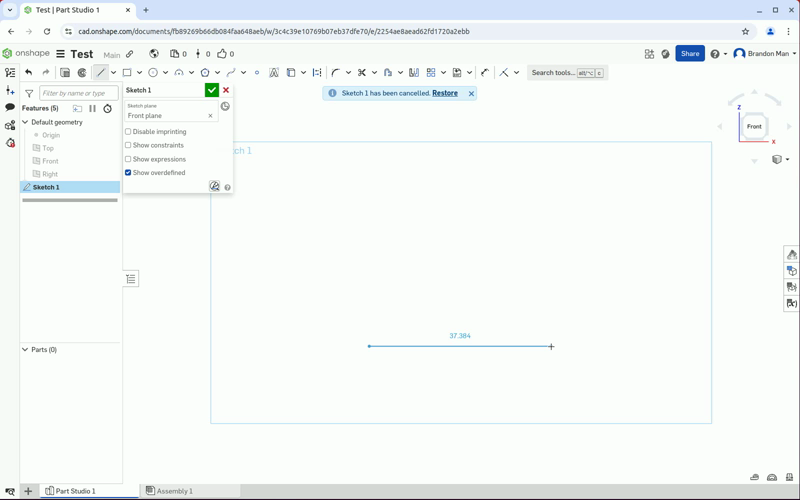
mouse_move(551, 219)
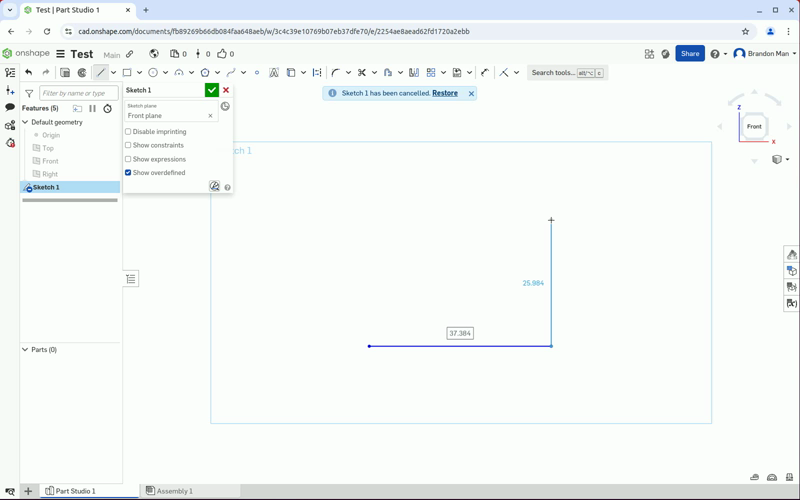
click(551, 219)
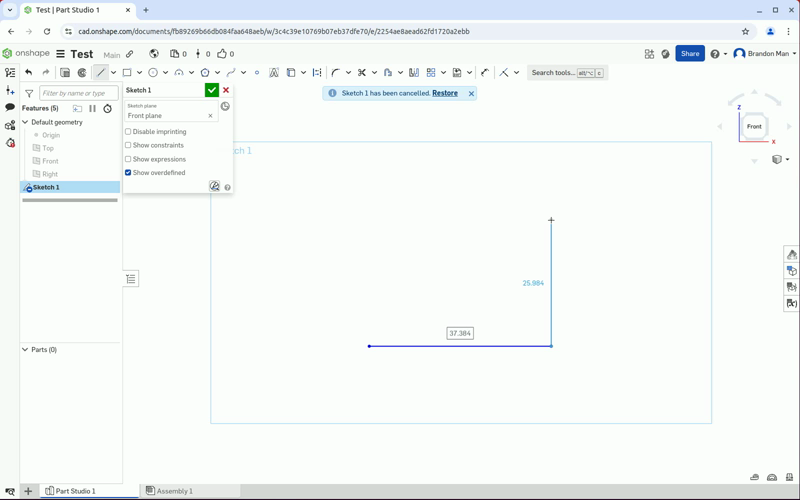
key_up(shift)
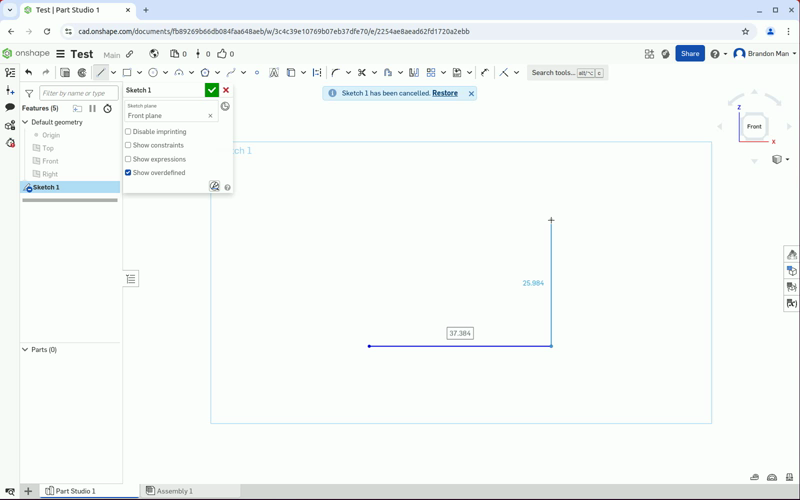
key_down(shift)
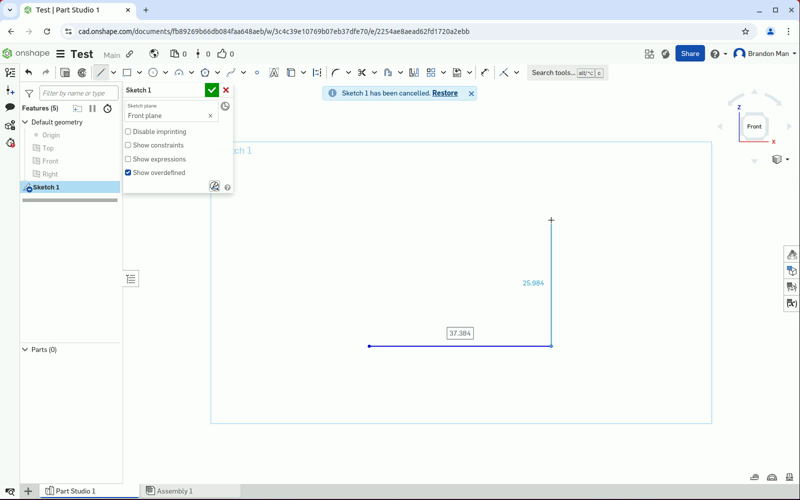
mouse_move(369, 219)
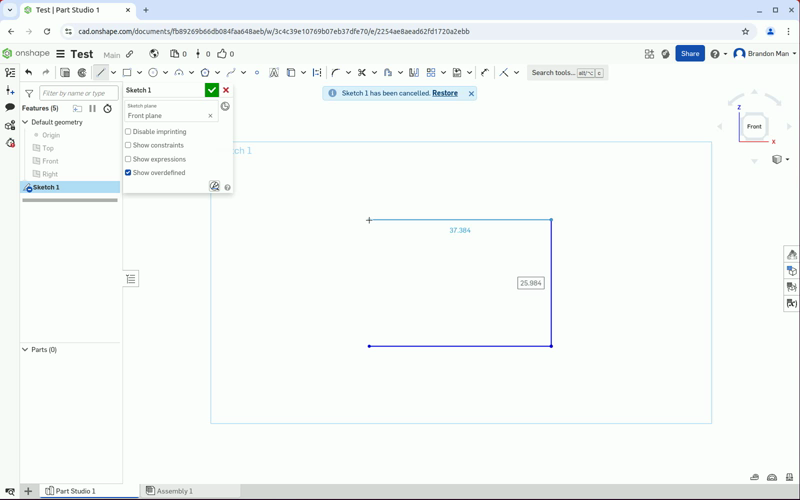
click(369, 219)
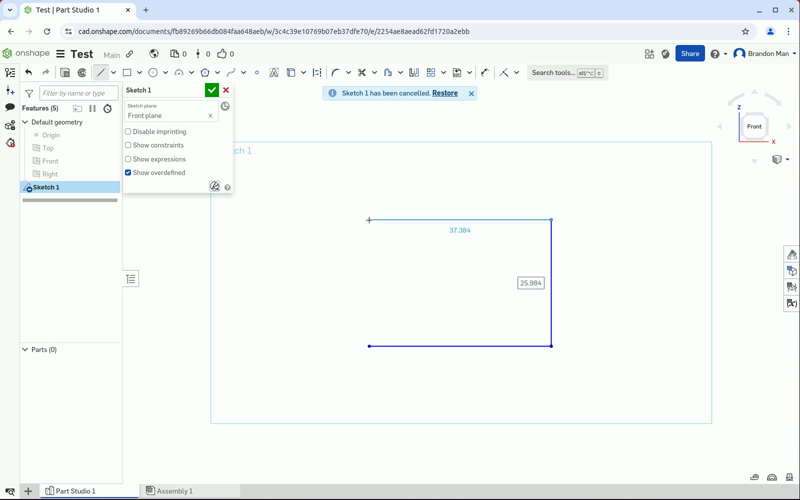
key_up(shift)
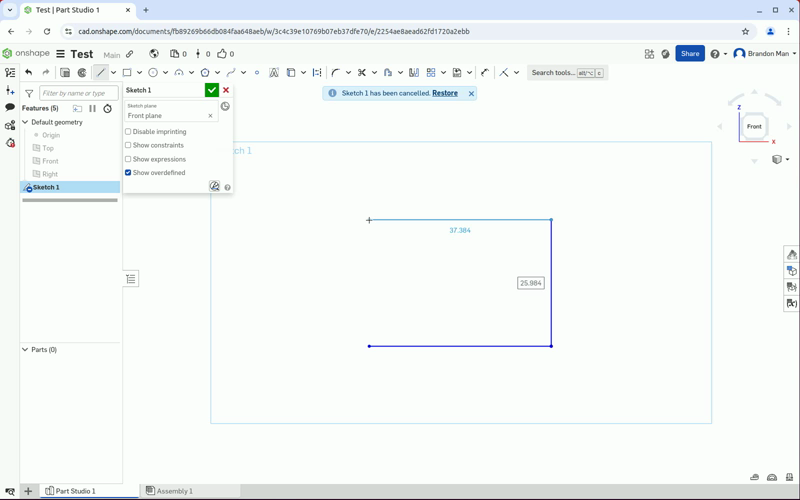
key_down(shift)
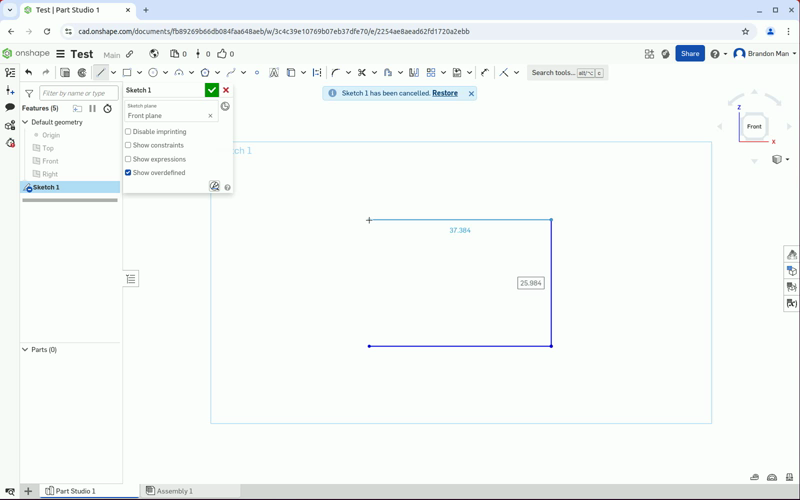
mouse_move(369, 346)
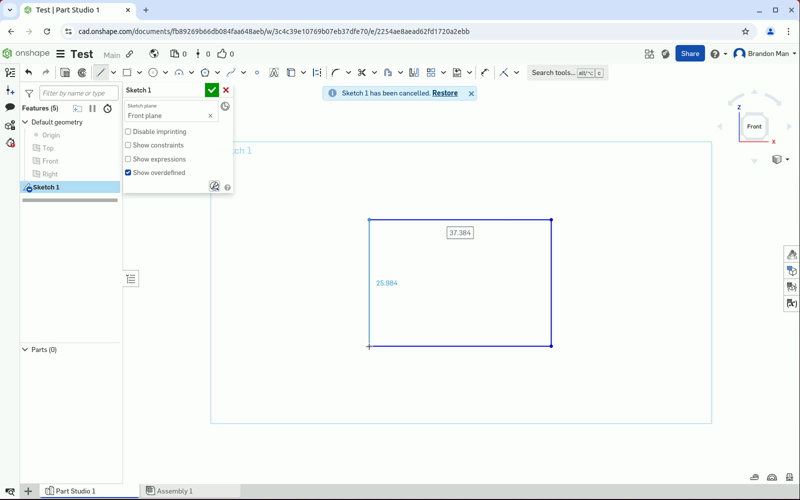
key_up(shift)
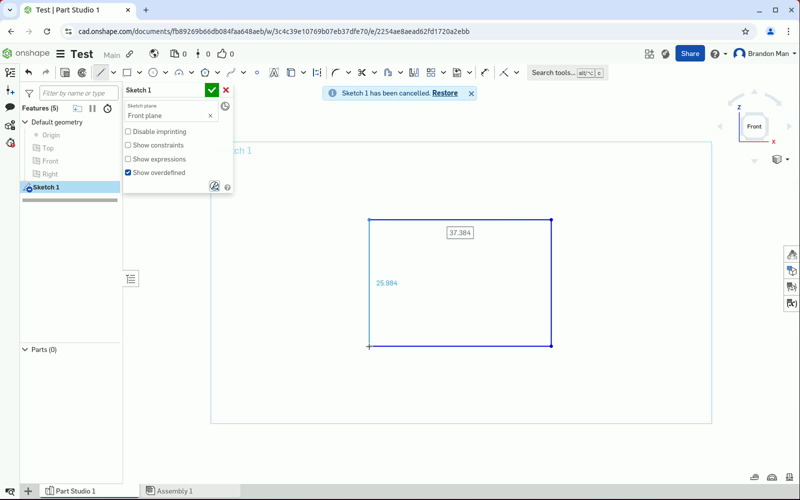
click(369, 346)
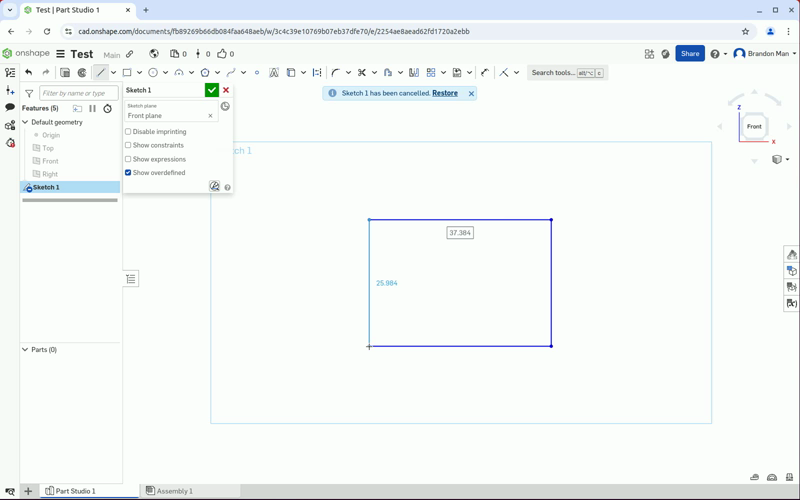
key(esc)
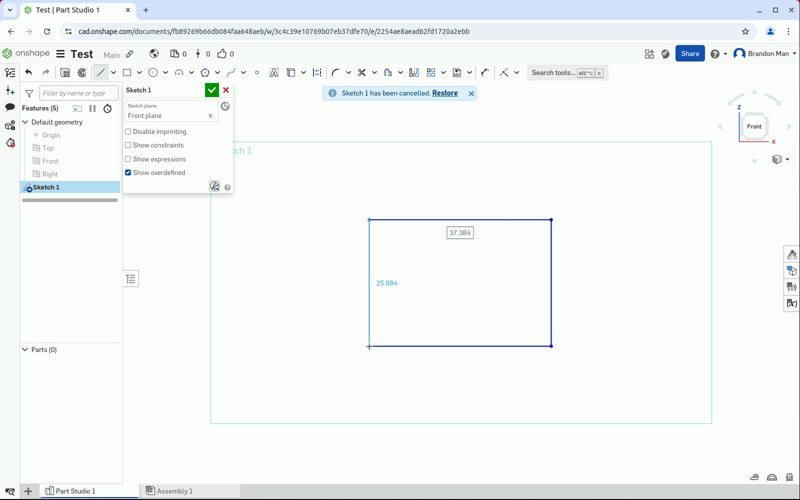
mouse_move(449, 310)
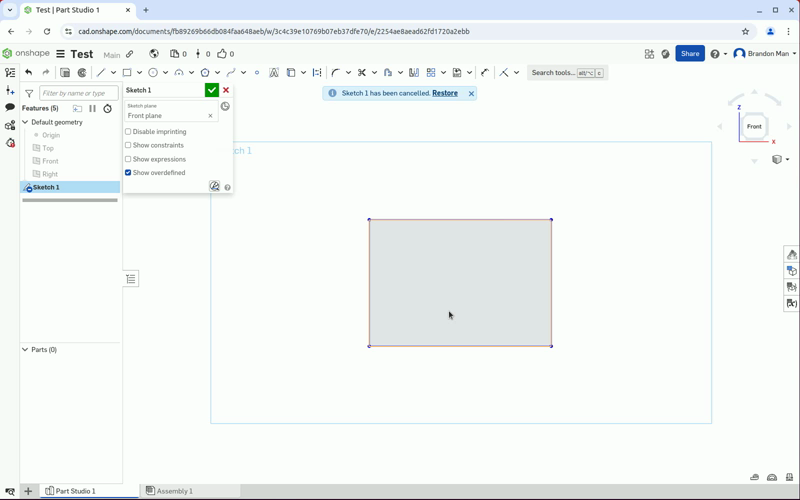
click(449, 310)
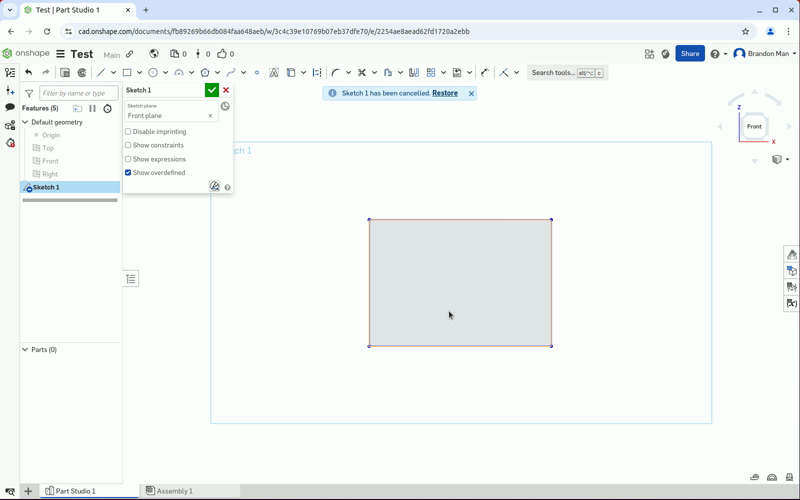
mouse_move(73, 352)
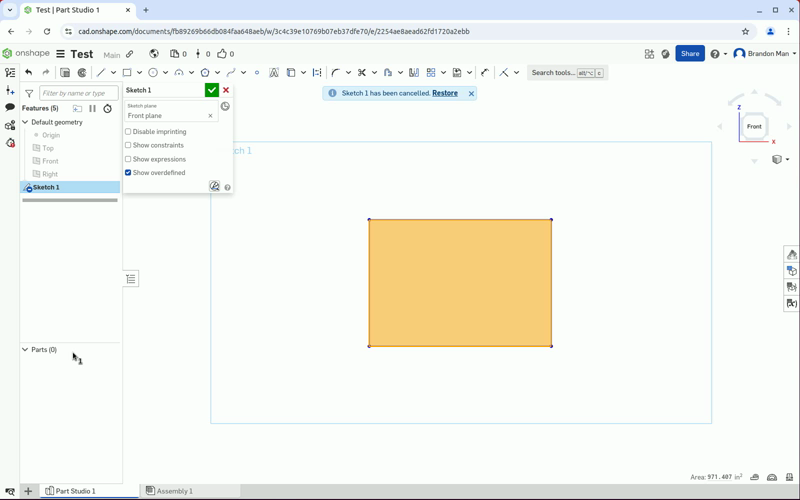
key(shift+y)
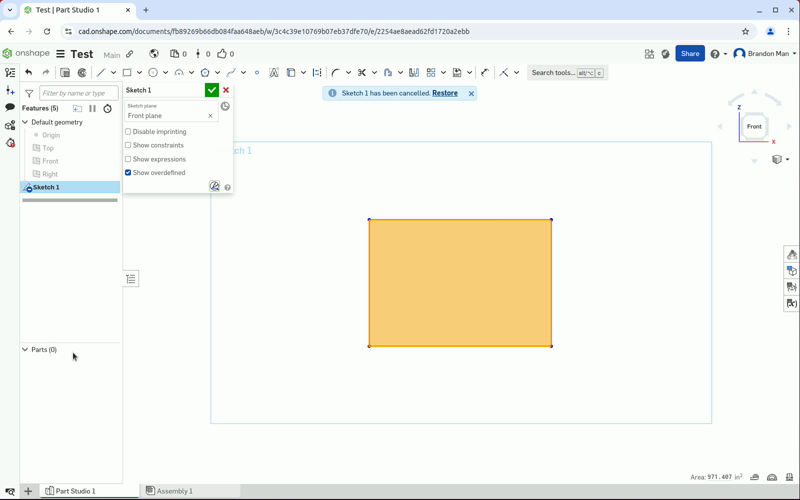
key(shift+e)
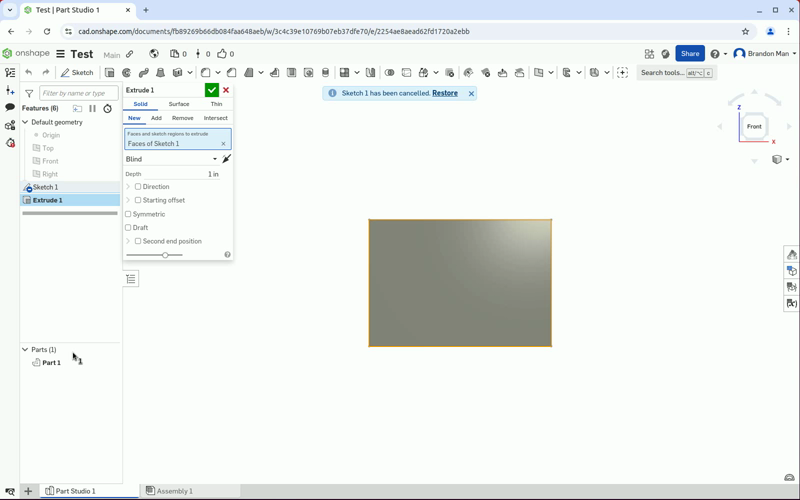
mouse_move(143, 106)
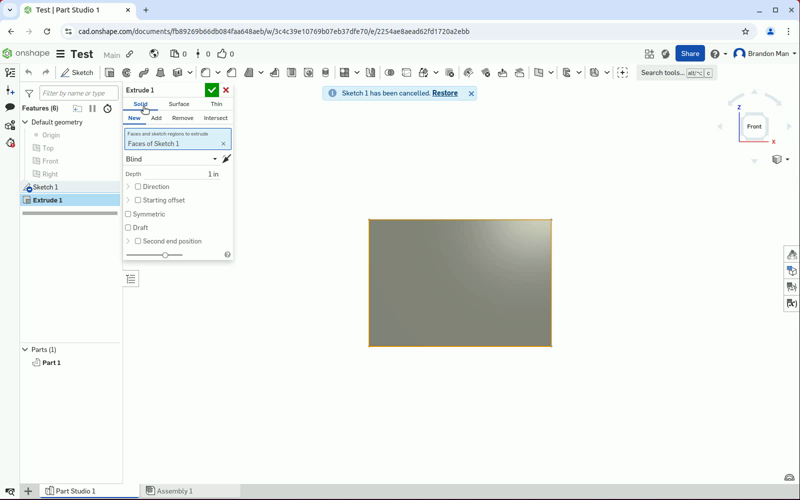
click(143, 106)
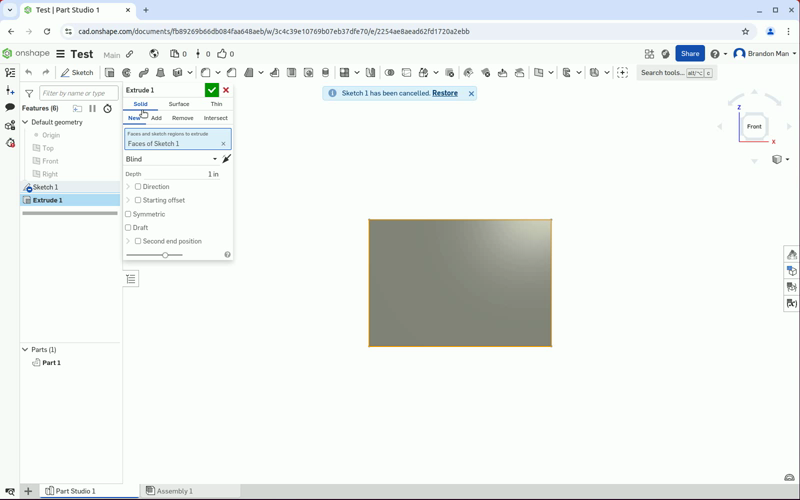
mouse_move(137, 120)
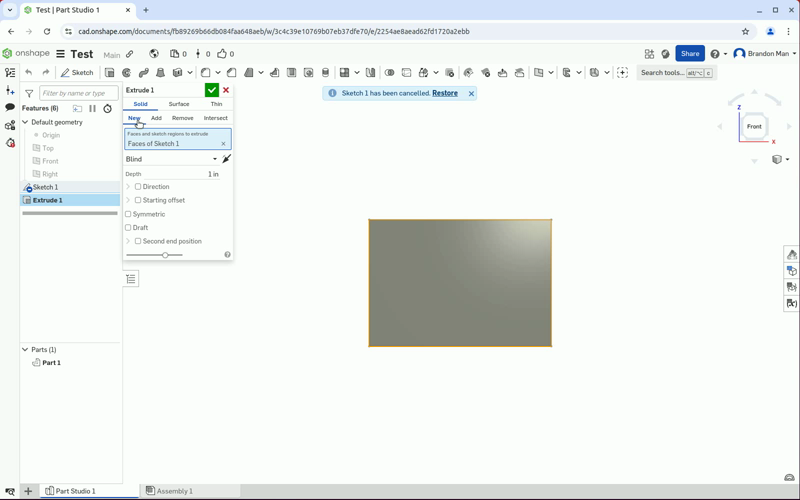
click(137, 120)
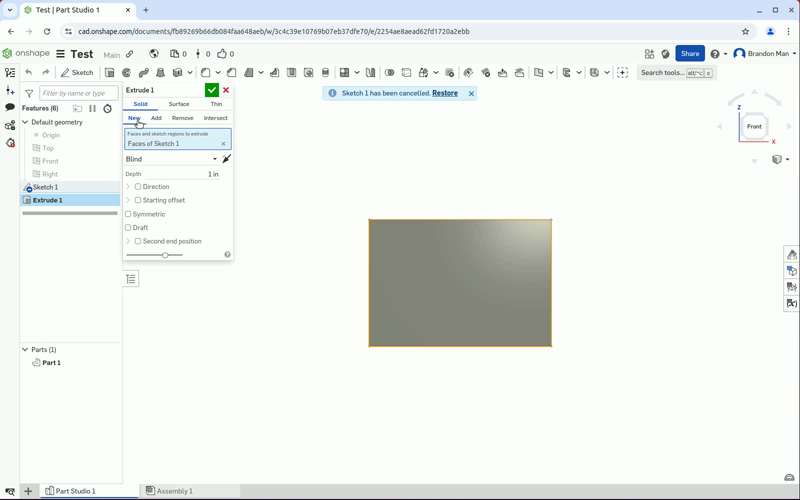
key(tab, 4)
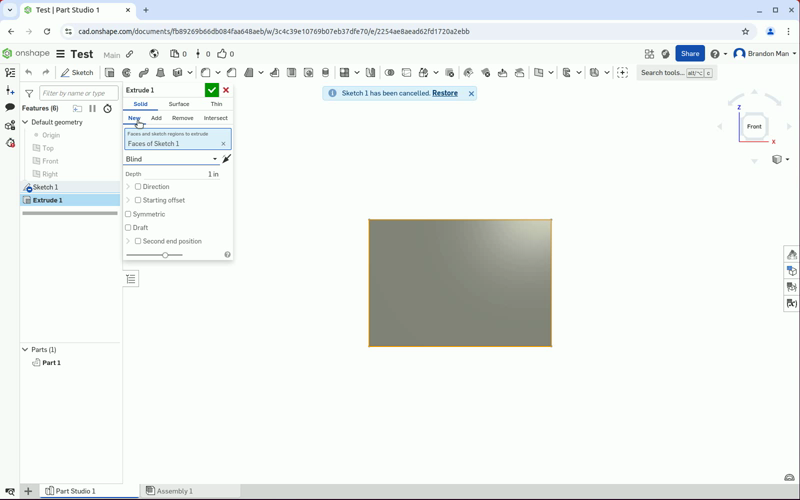
text(7.221)
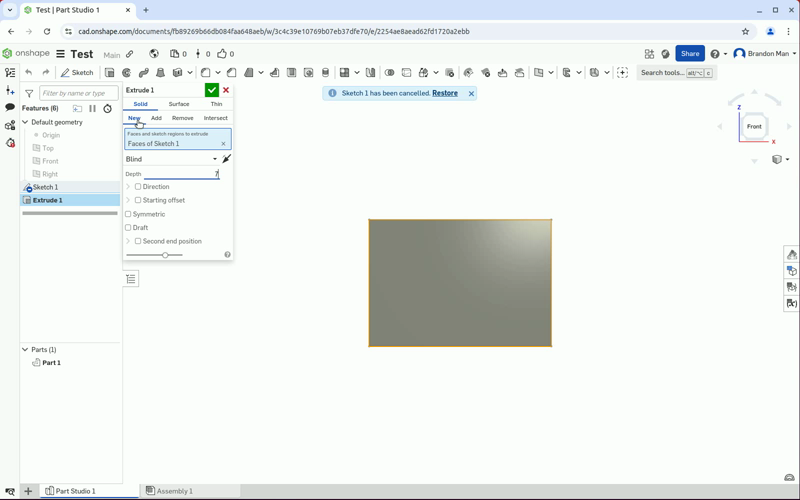
key(enter)
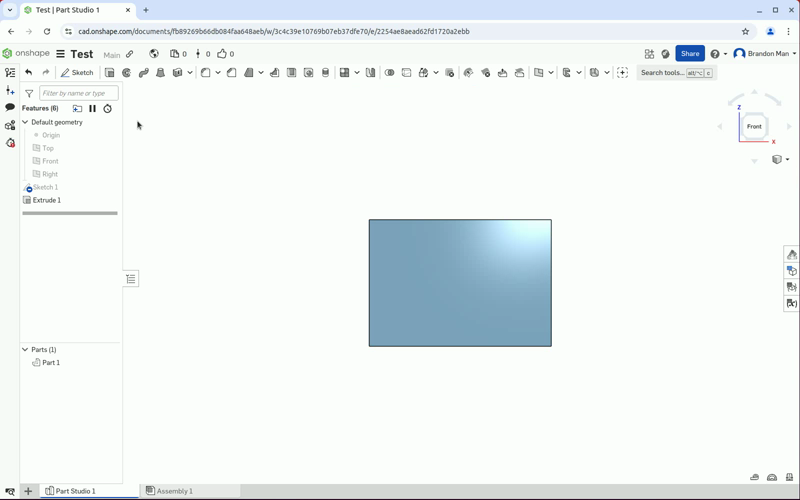
key(shift+h)
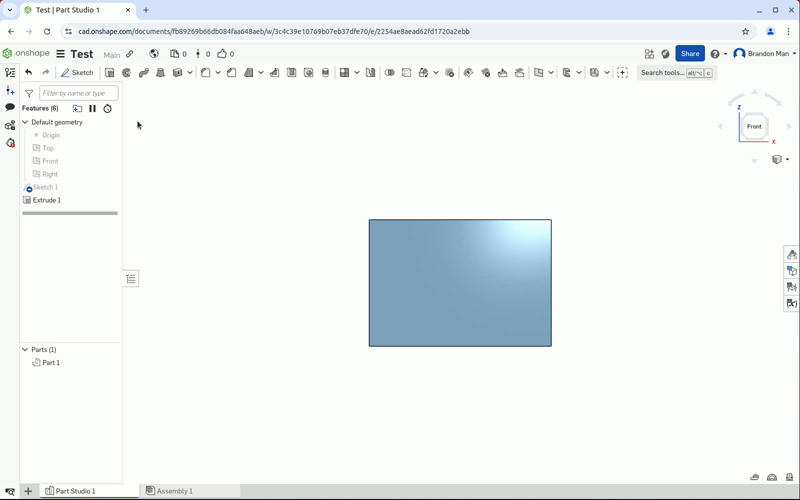
key(shift+h)
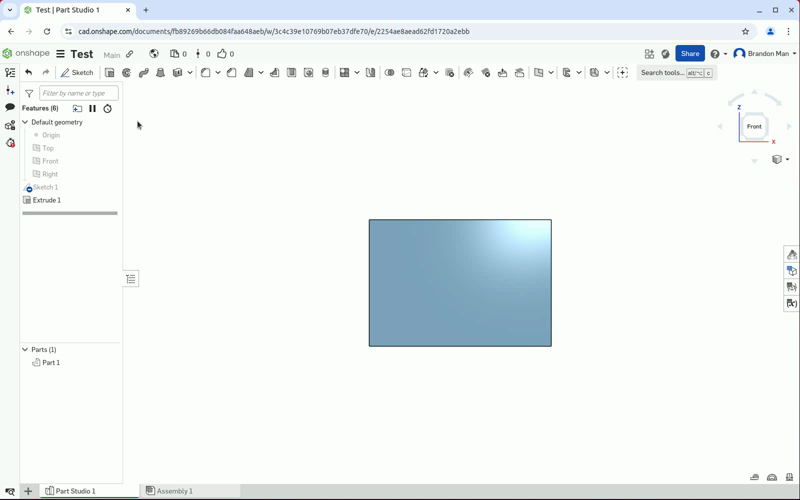
mouse_move(73, 189)
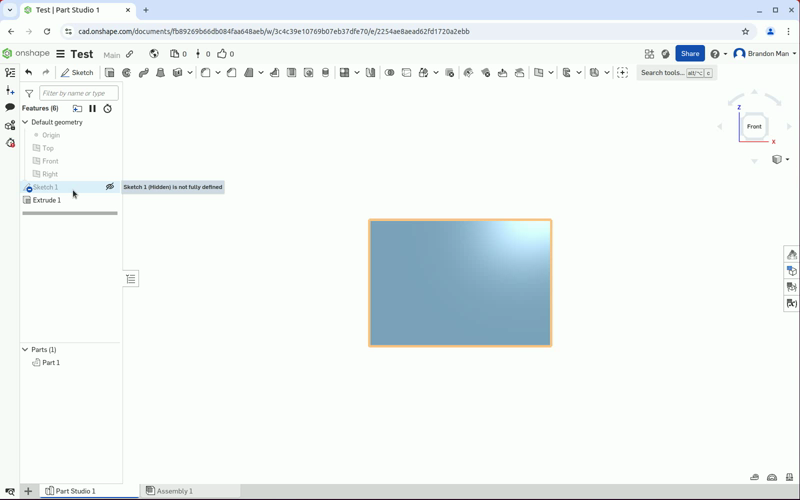
click(73, 189)
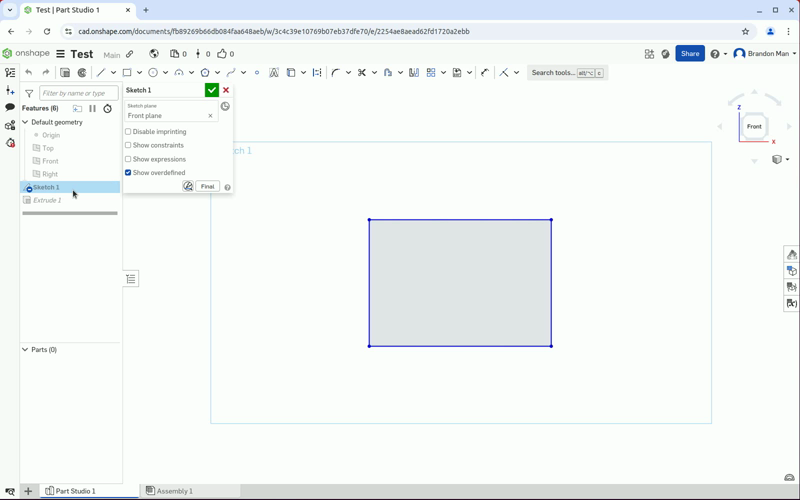
mouse_move(229, 92)
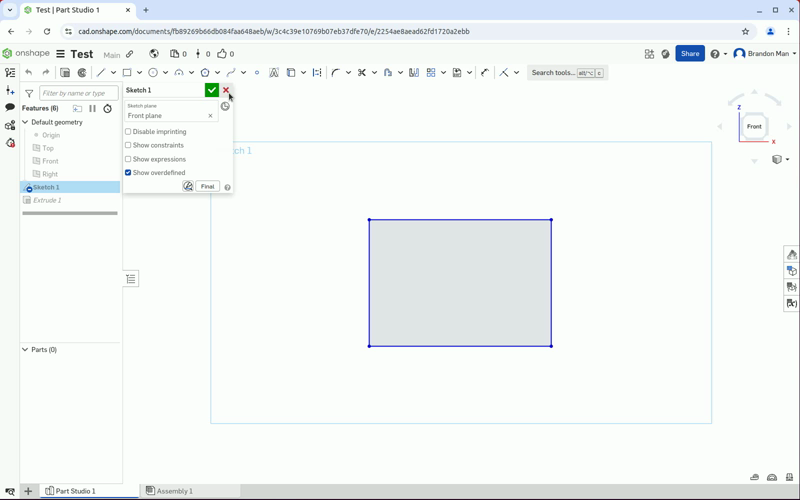
click(229, 92)
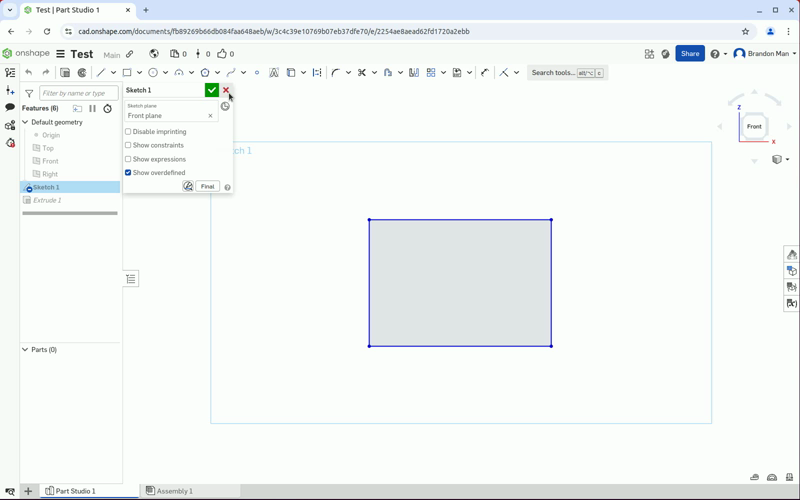
key(shift+s)
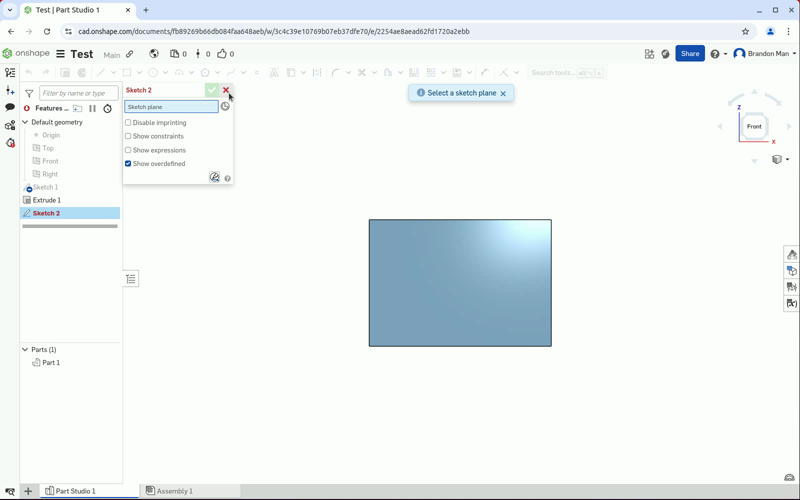
mouse_move(73, 163)
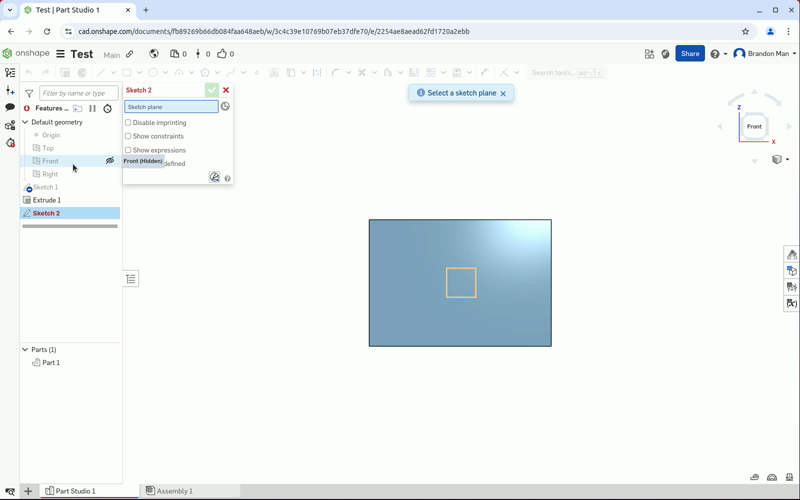
click(73, 163)
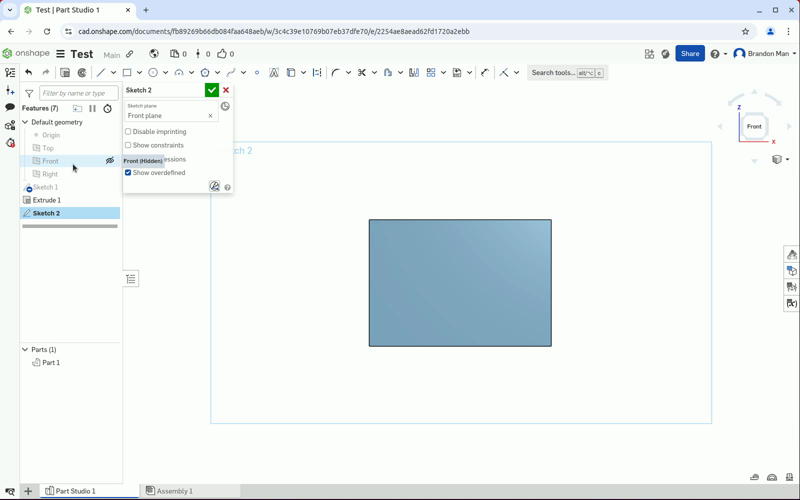
mouse_move(73, 352)
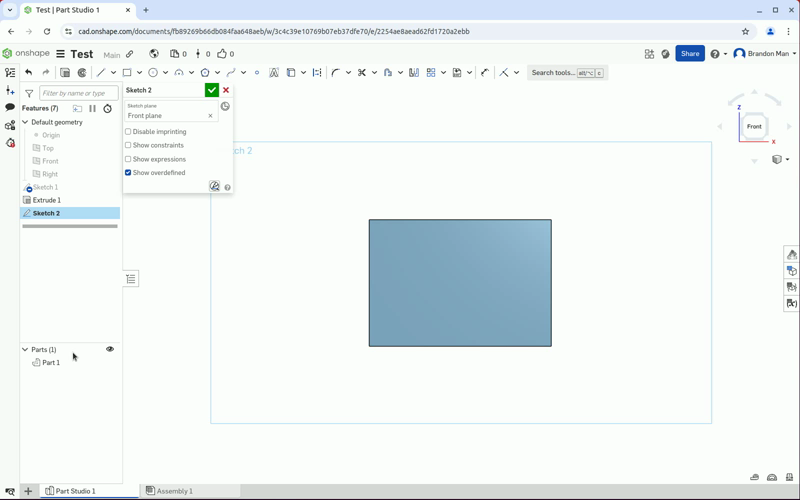
key(y)
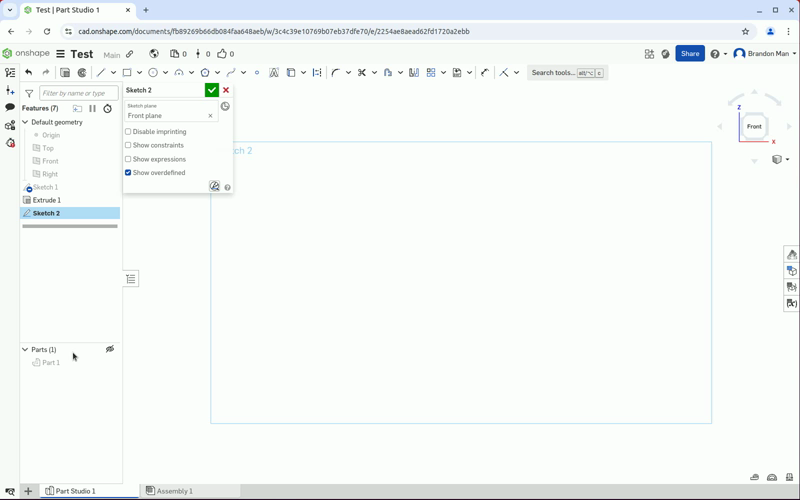
key(l)
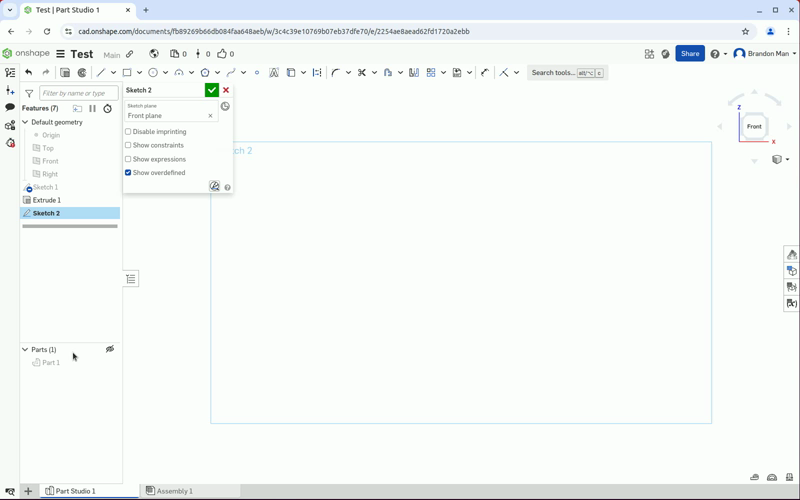
key_down(shift)
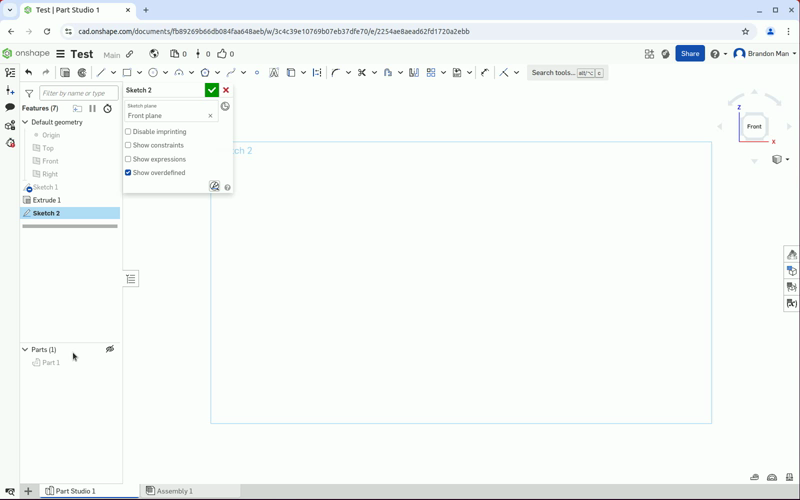
mouse_move(348, 361)
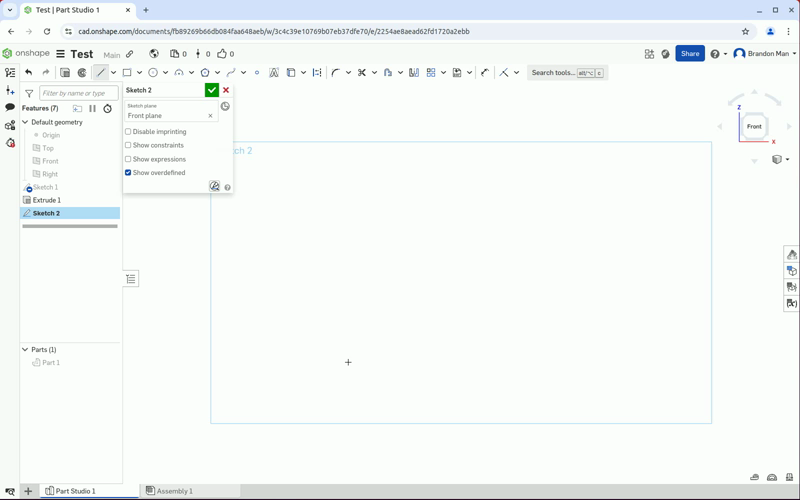
click(348, 361)
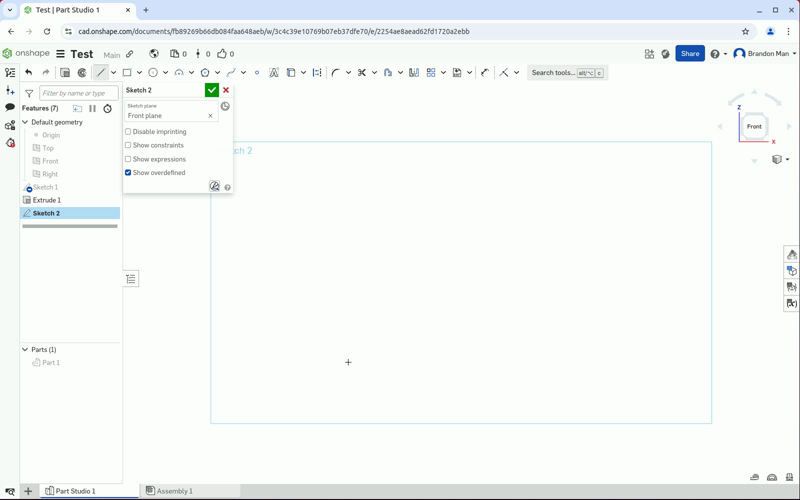
key_up(shift)
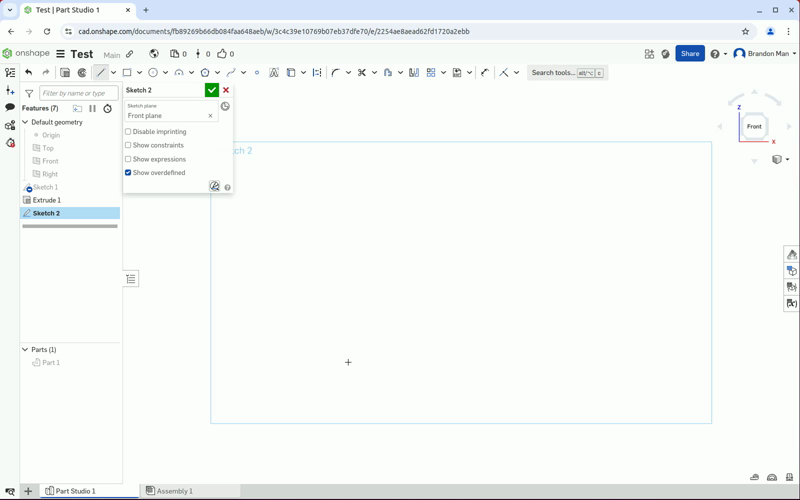
key_down(shift)
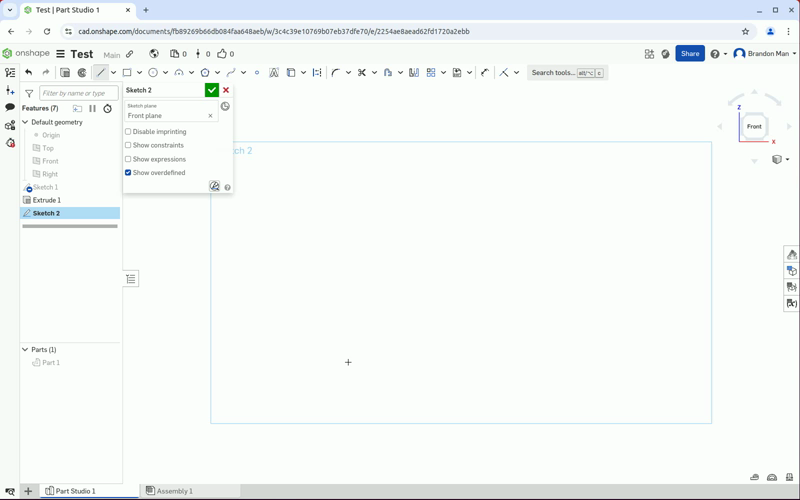
mouse_move(572, 361)
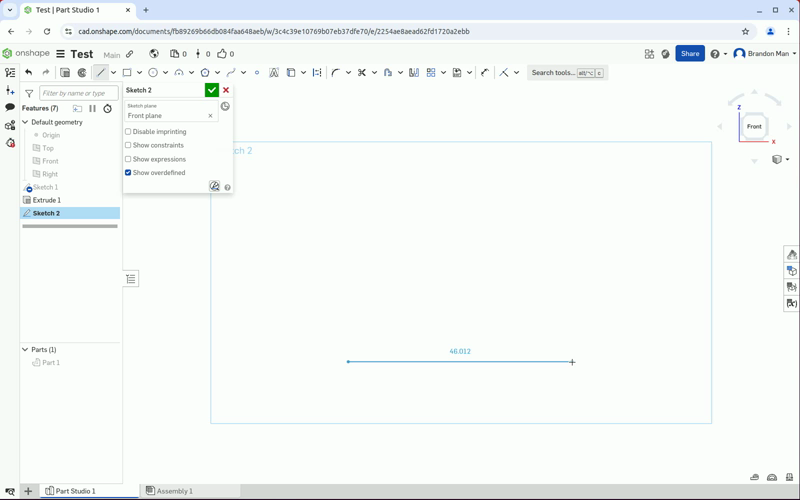
click(572, 361)
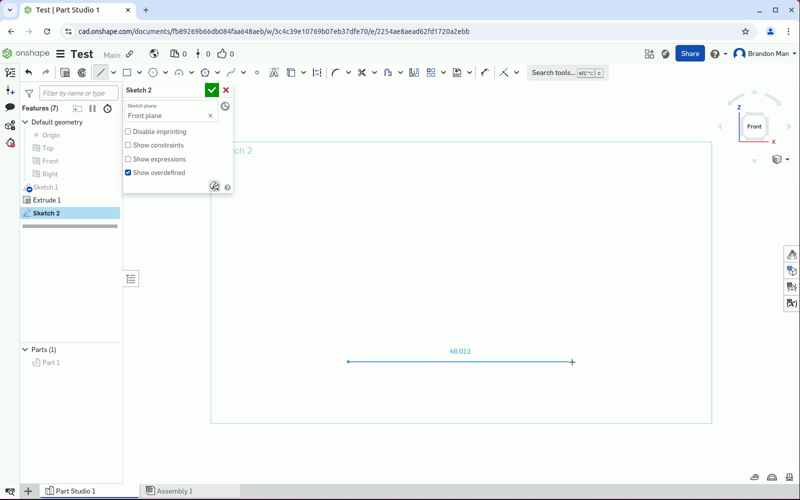
key_up(shift)
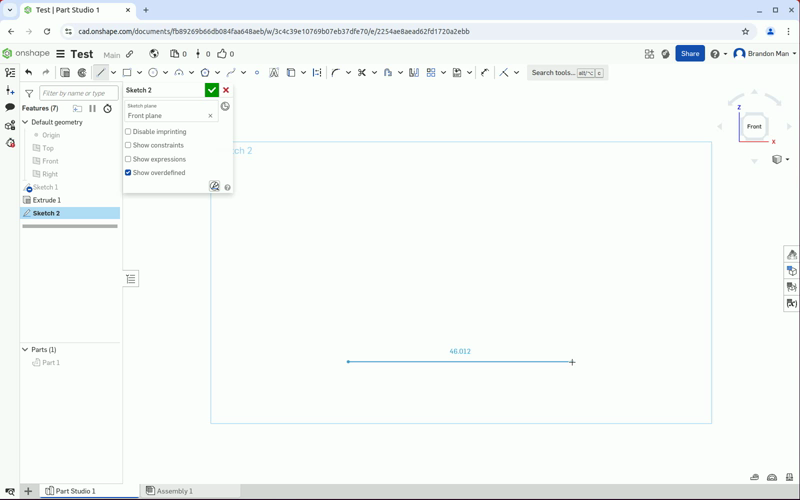
key_down(shift)
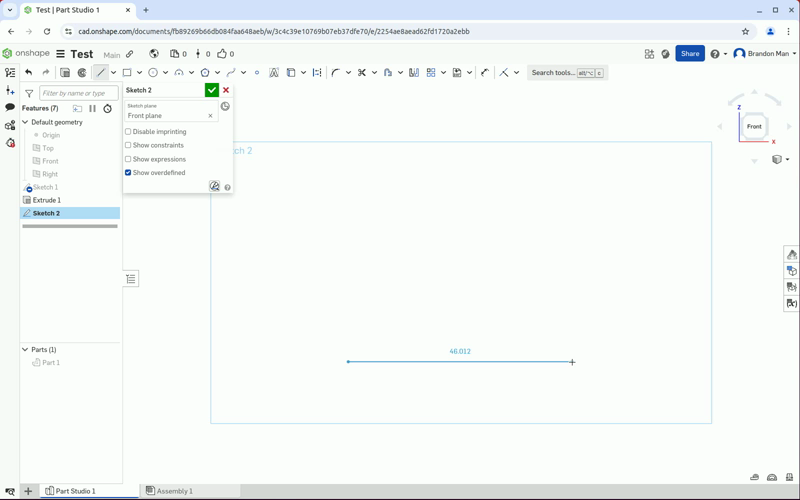
mouse_move(572, 205)
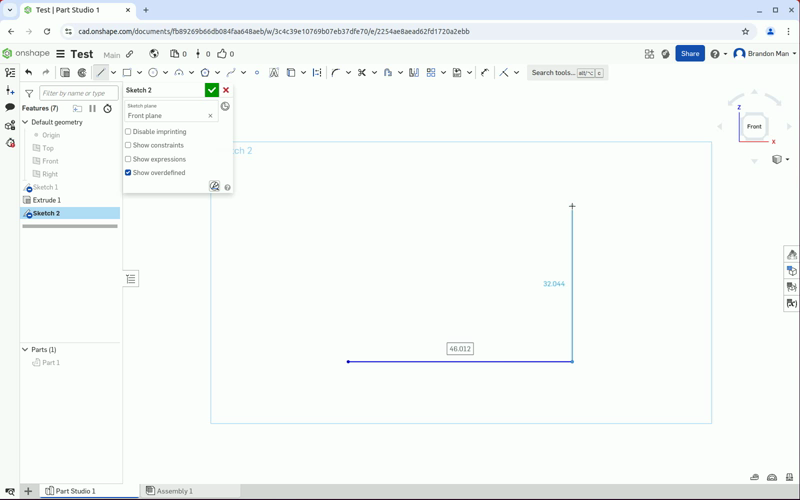
click(572, 205)
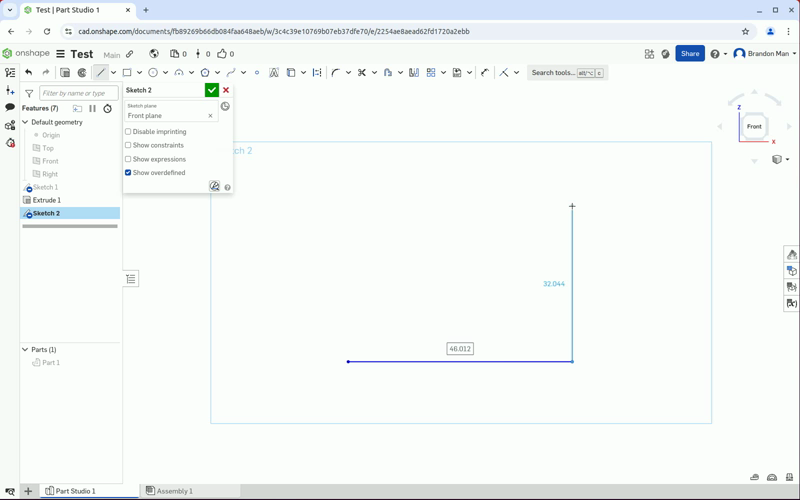
key_up(shift)
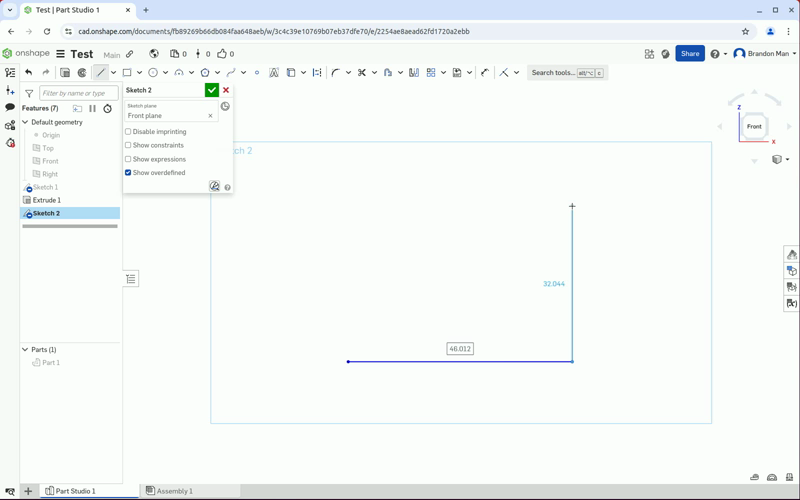
key_down(shift)
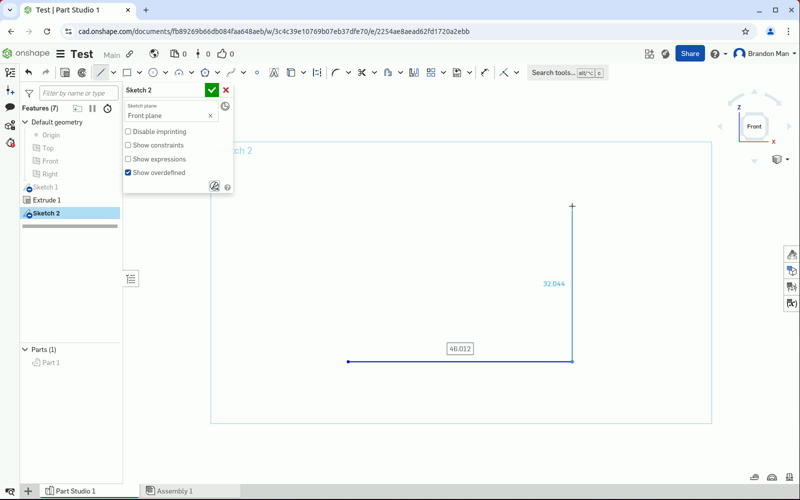
mouse_move(348, 205)
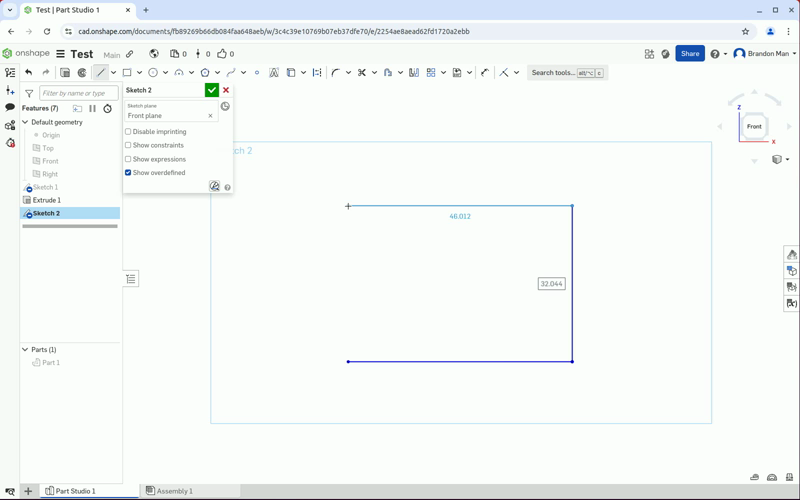
click(348, 205)
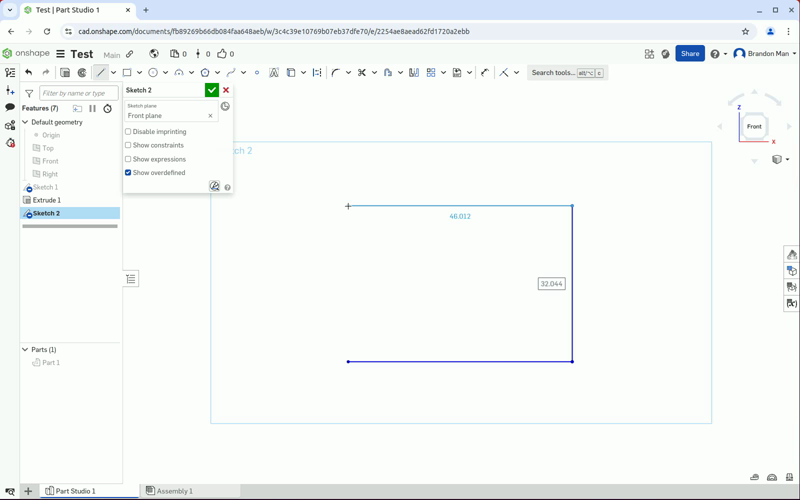
key_up(shift)
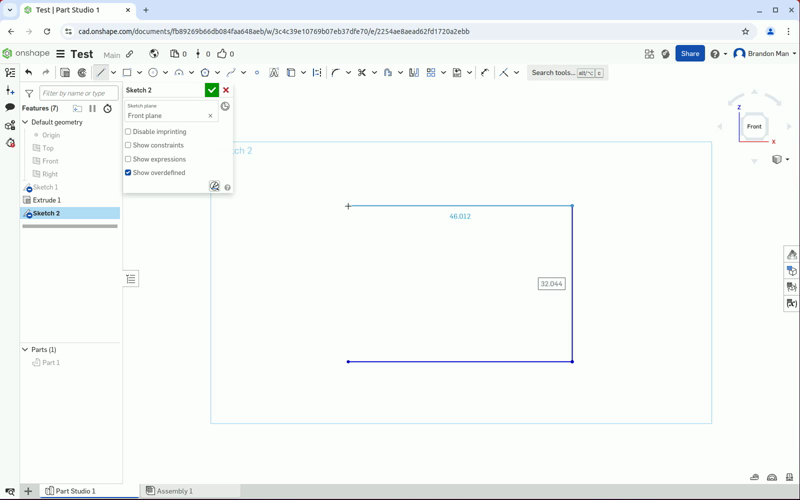
key_down(shift)
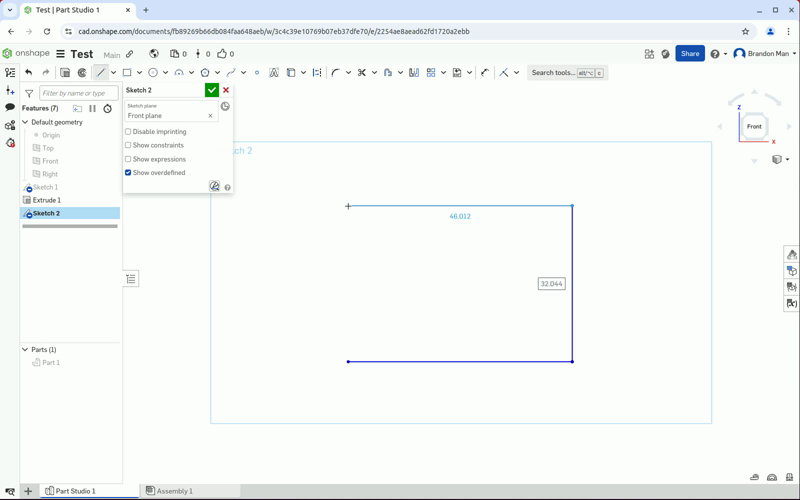
mouse_move(348, 361)
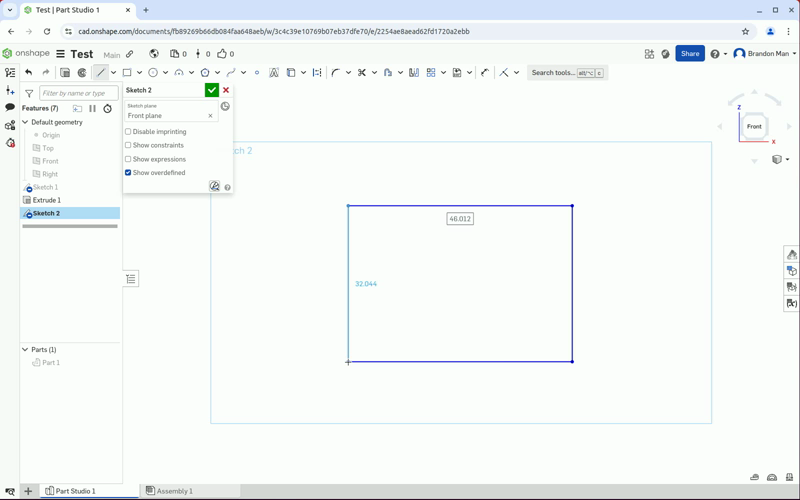
key_up(shift)
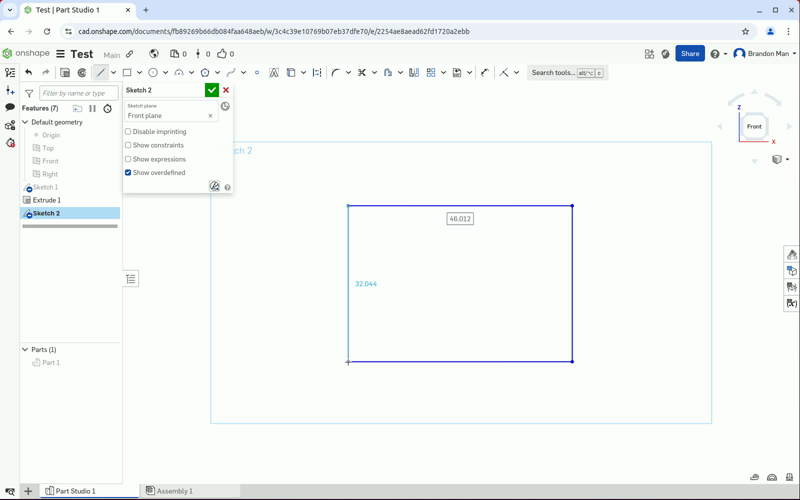
click(348, 361)
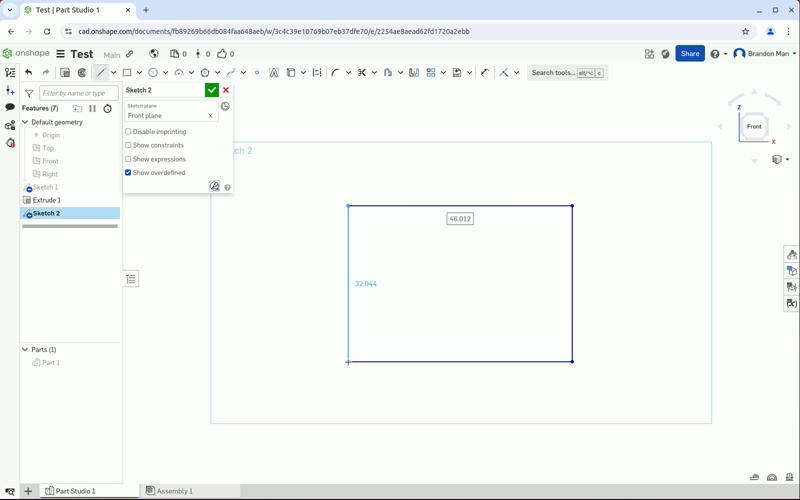
key(esc)
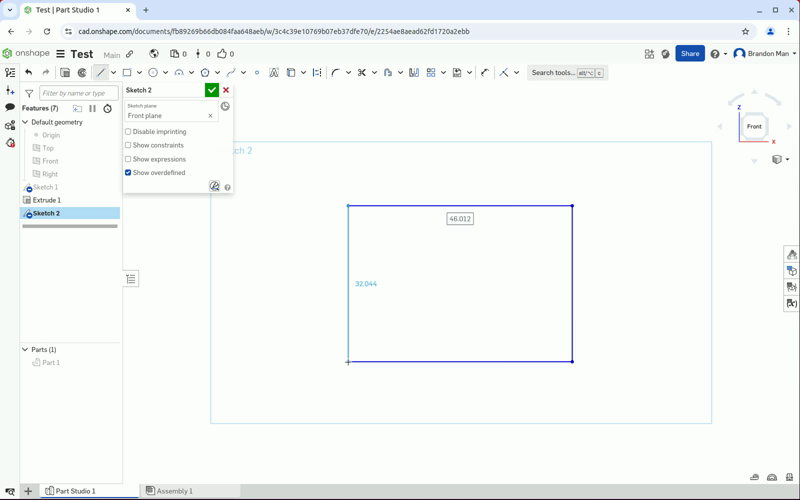
key(l)
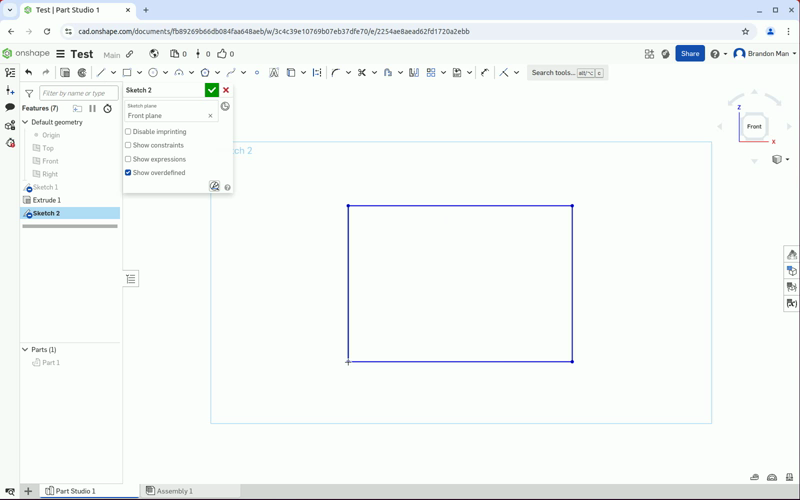
key_down(shift)
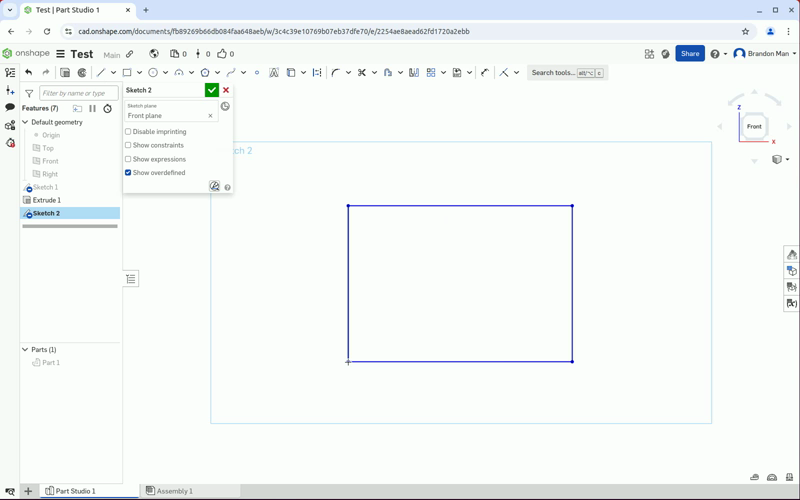
mouse_move(369, 347)
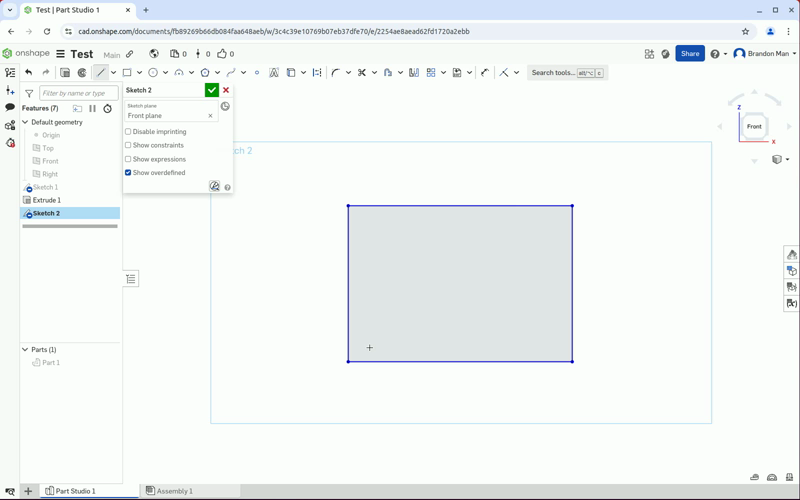
click(369, 347)
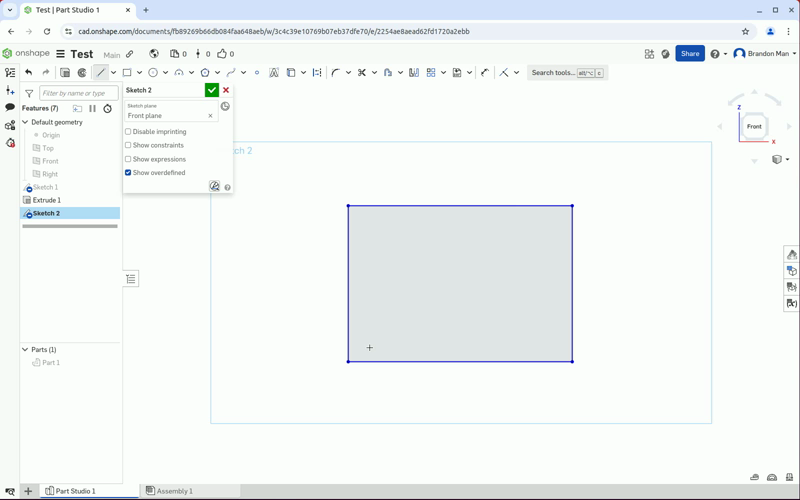
key_up(shift)
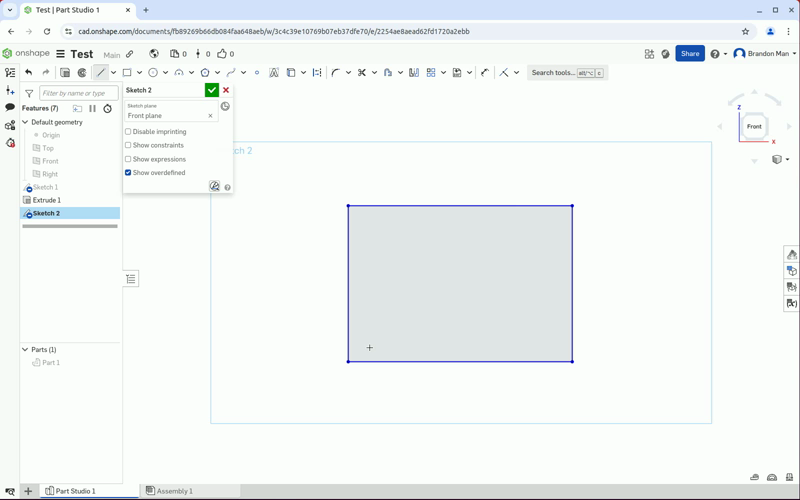
key_down(shift)
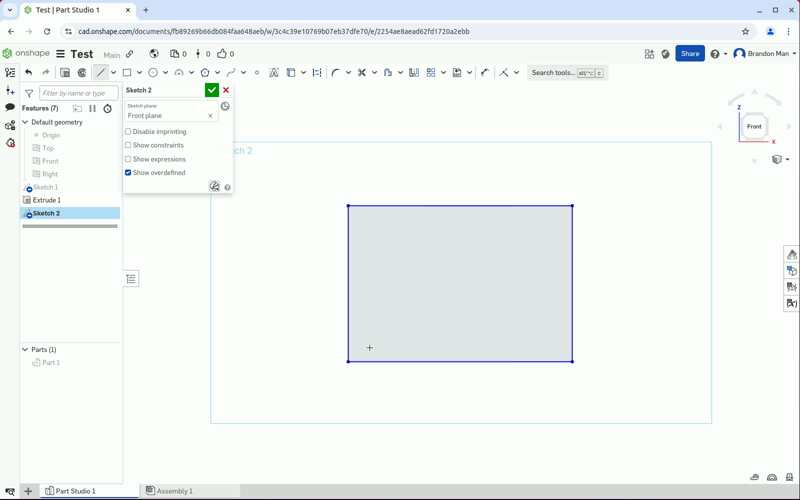
mouse_move(550, 347)
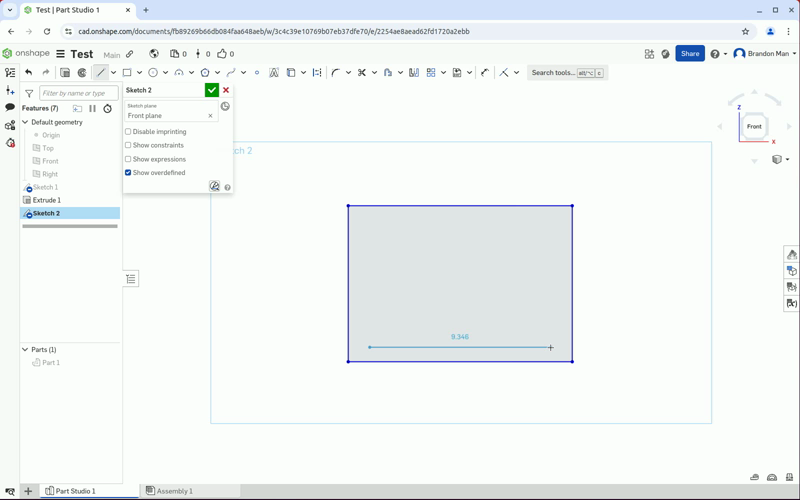
click(550, 347)
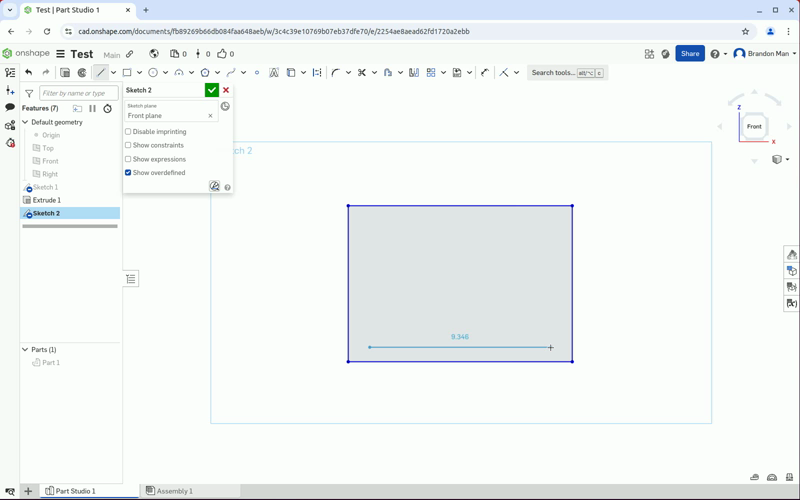
key_up(shift)
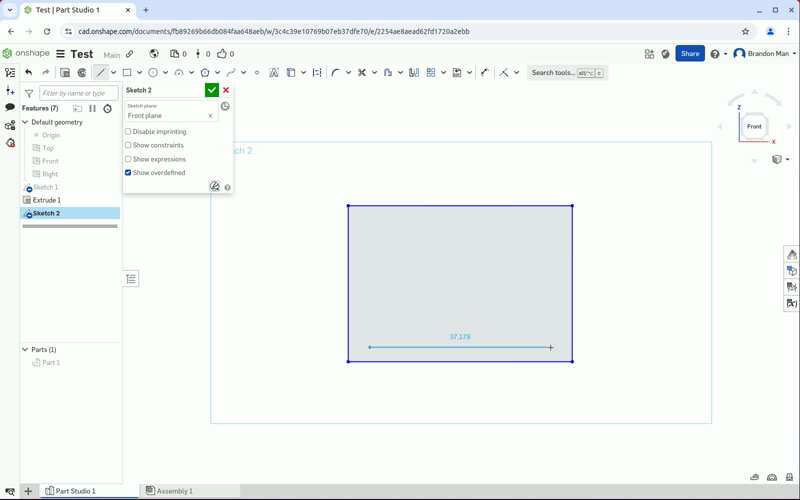
key_down(shift)
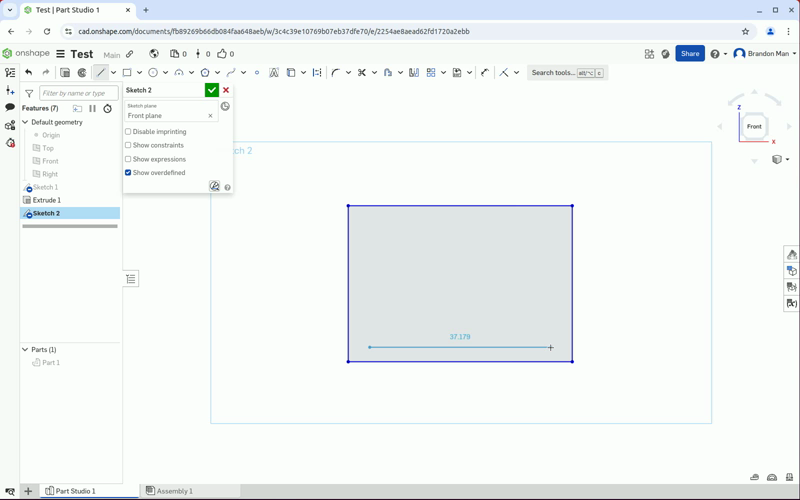
mouse_move(550, 219)
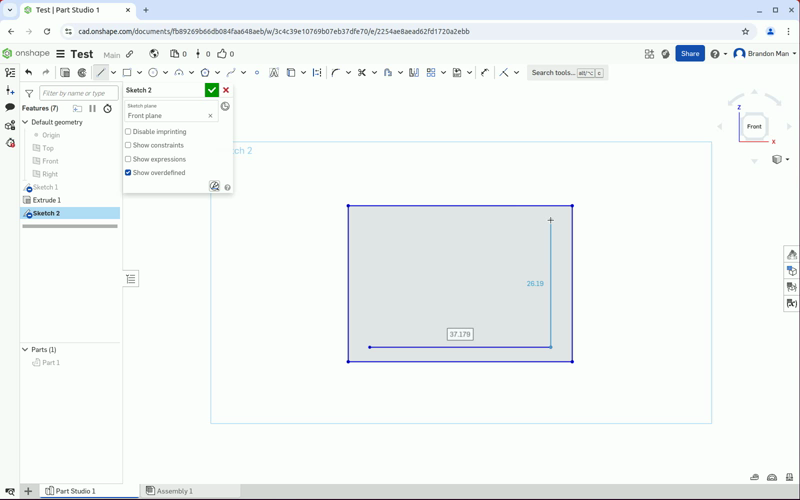
click(550, 219)
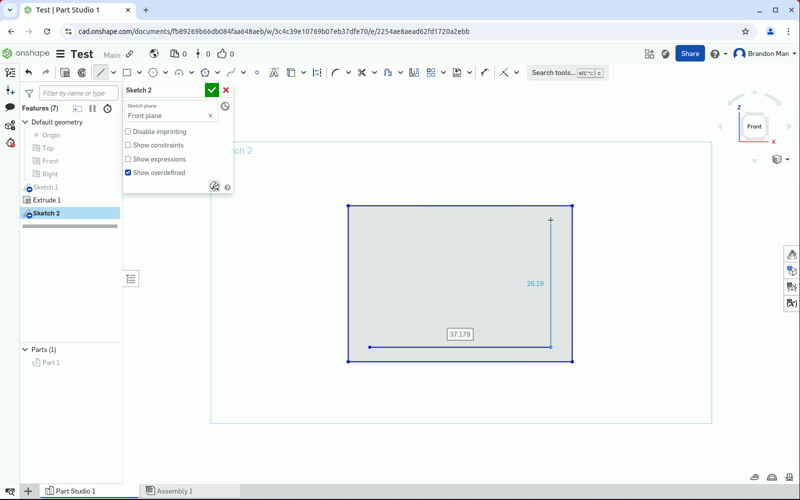
key_up(shift)
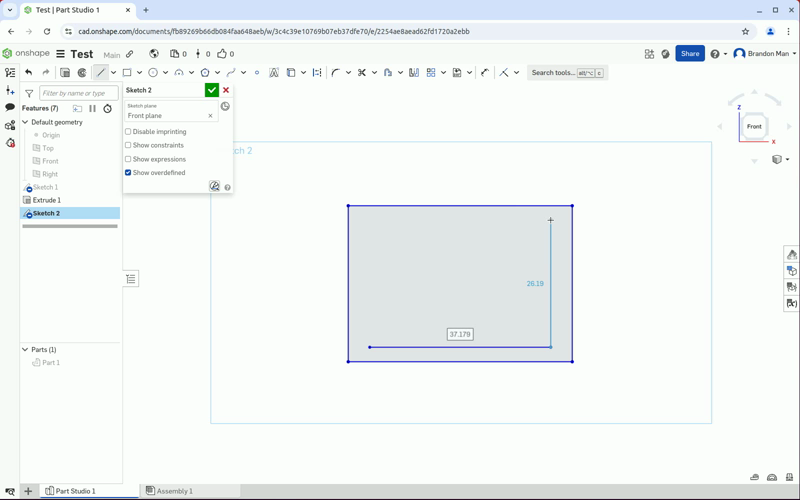
key_down(shift)
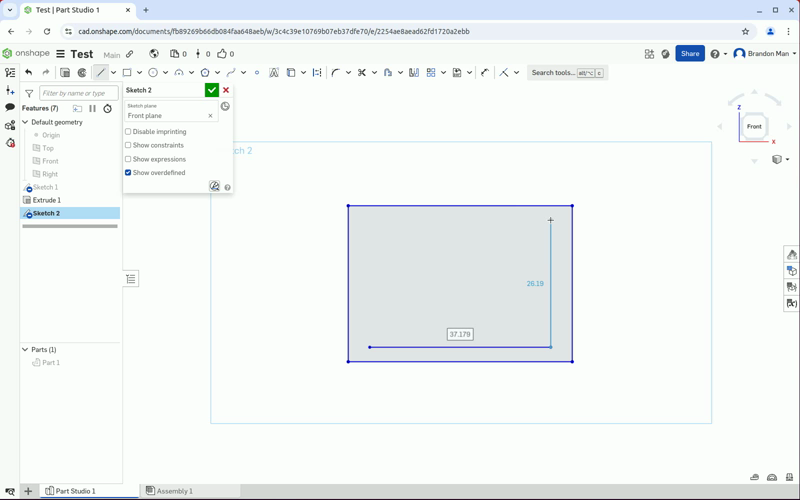
mouse_move(369, 219)
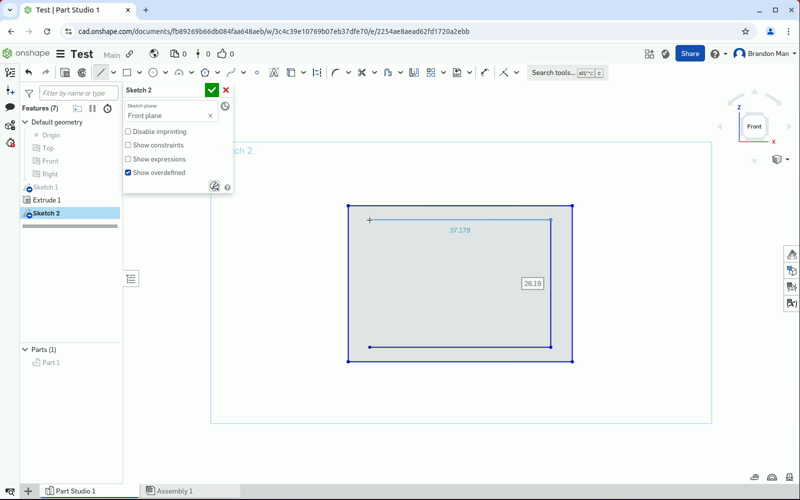
click(369, 219)
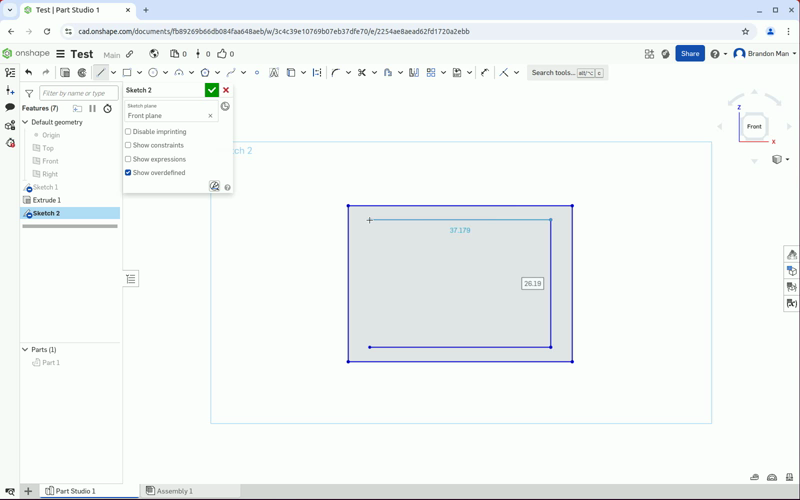
key_up(shift)
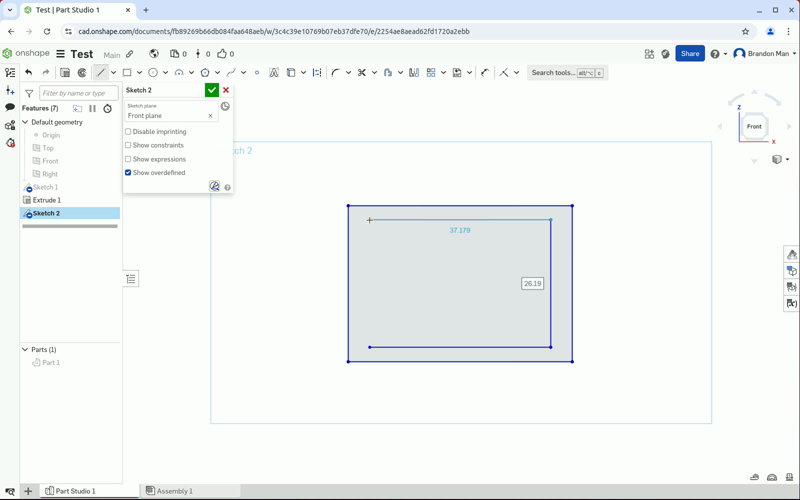
key_down(shift)
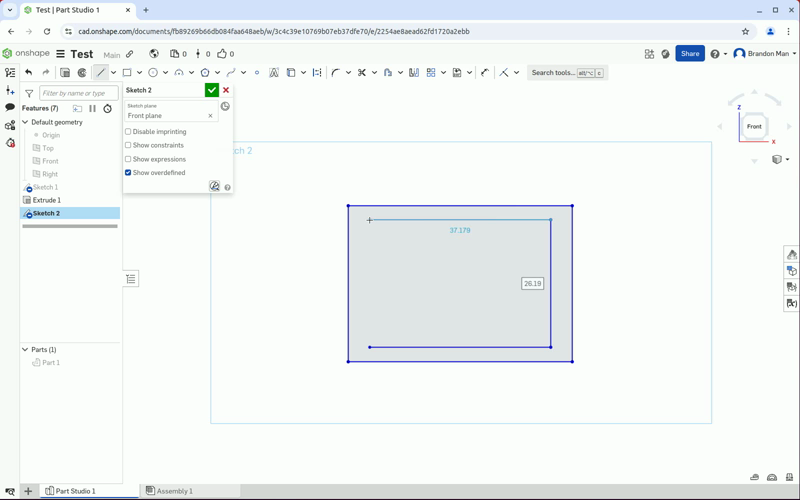
mouse_move(369, 347)
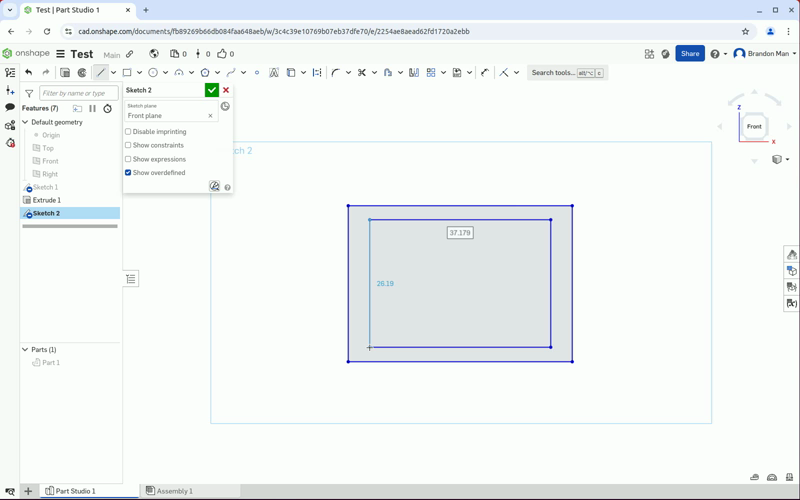
key_up(shift)
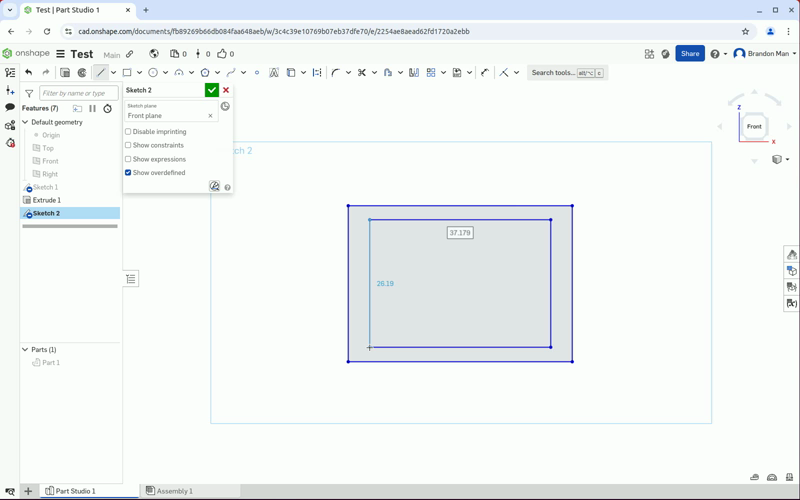
click(369, 347)
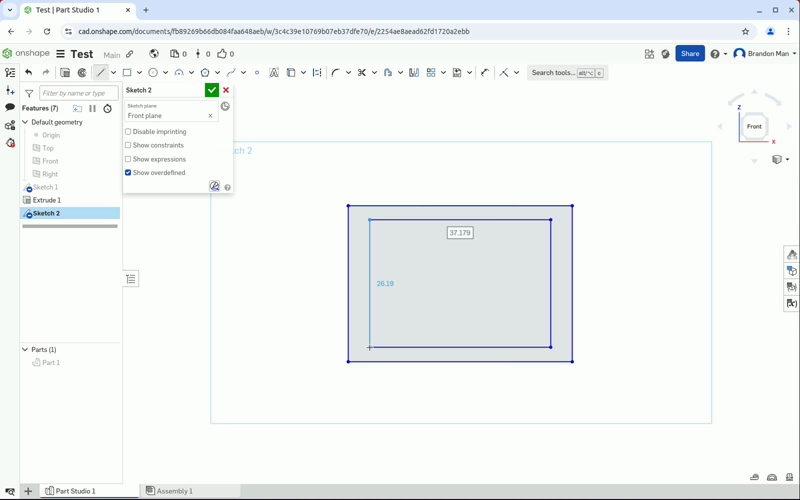
key(esc)
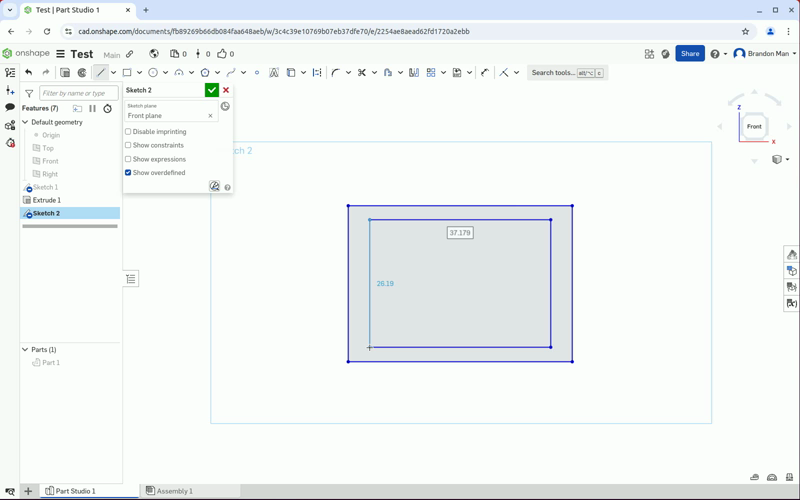
mouse_move(358, 248)
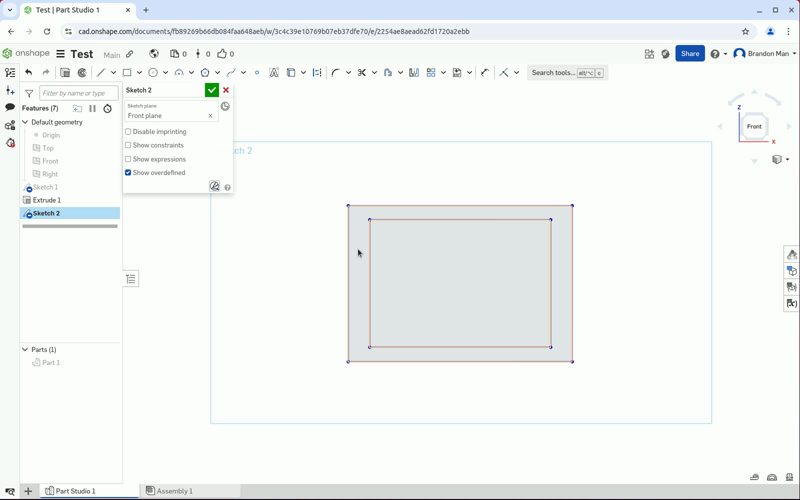
click(358, 248)
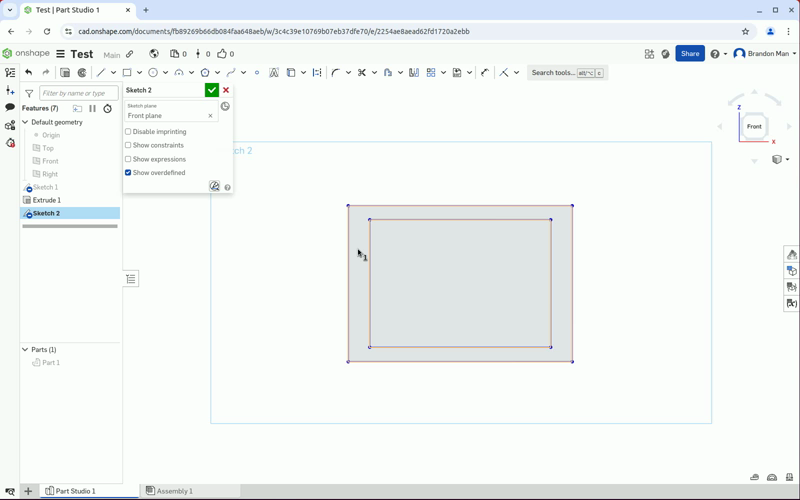
mouse_move(73, 352)
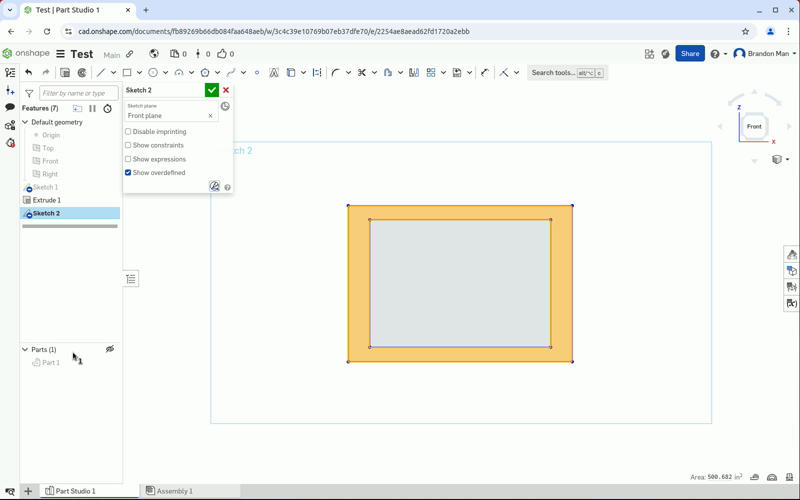
key(shift+y)
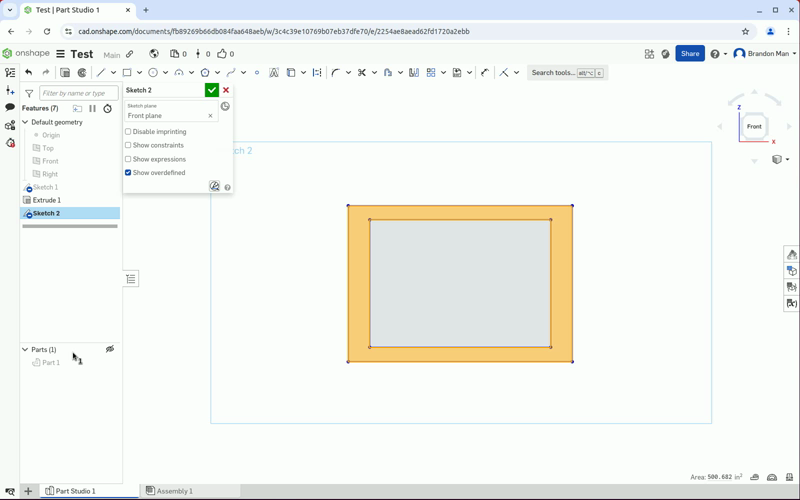
key(shift+e)
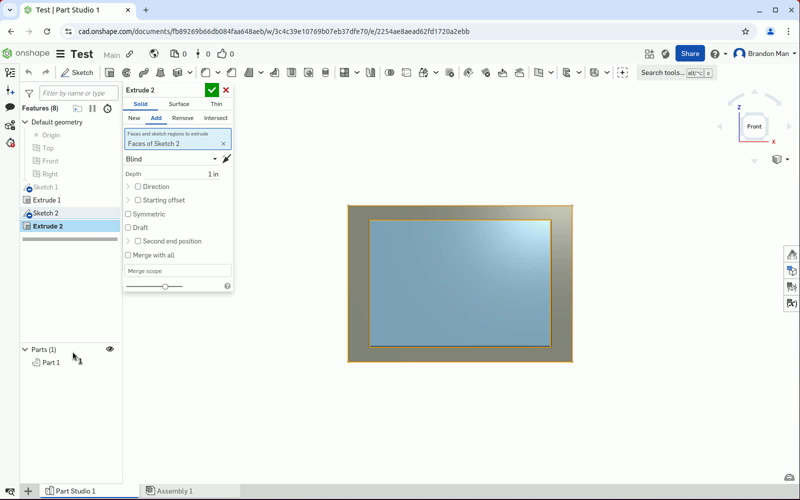
mouse_move(143, 106)
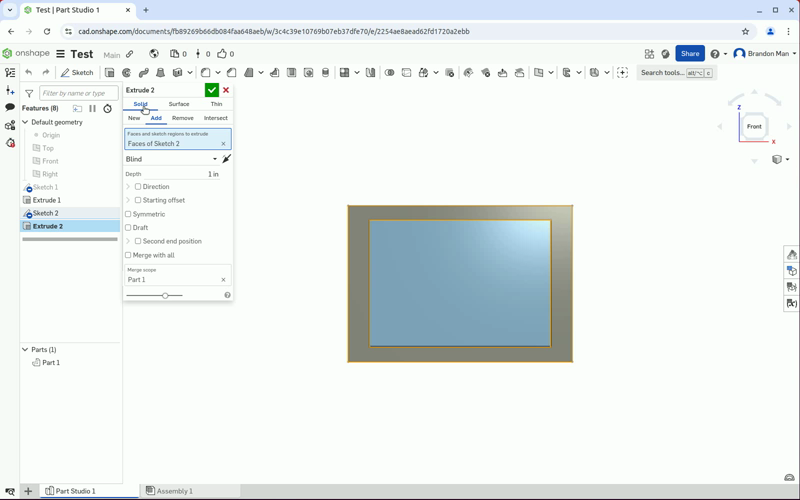
click(143, 106)
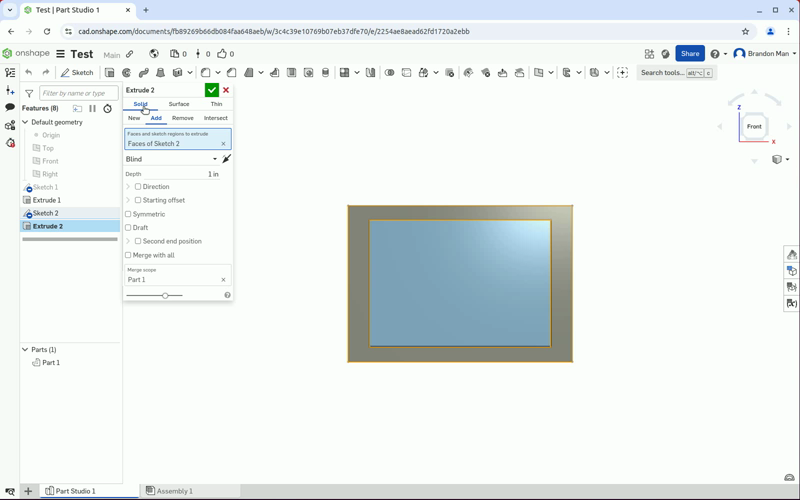
mouse_move(137, 120)
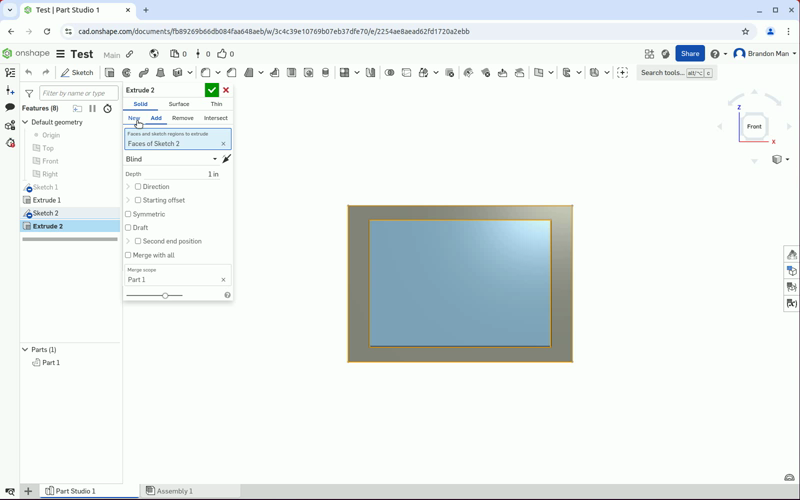
click(137, 120)
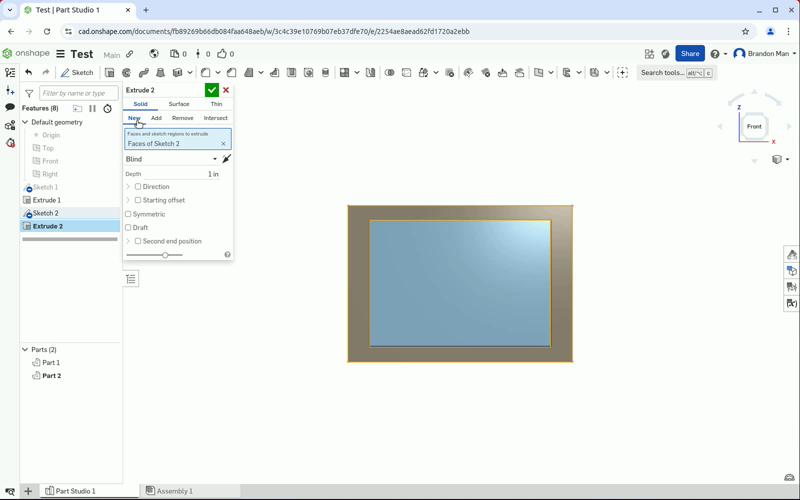
key(tab, 4)
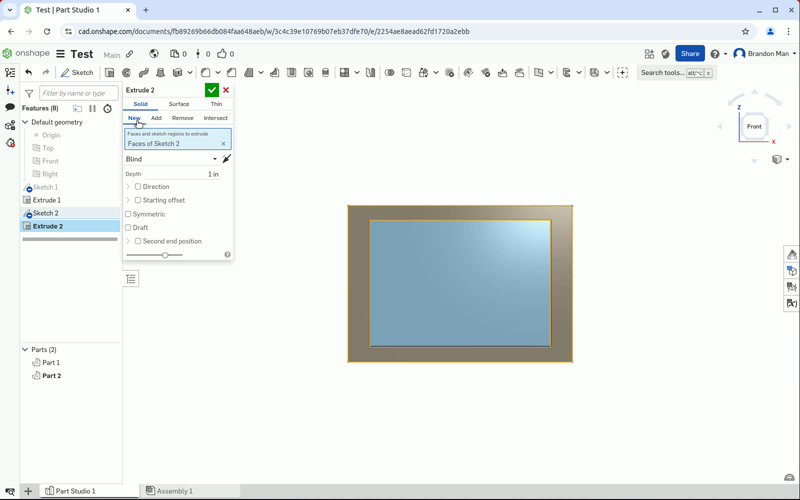
text(4.333)
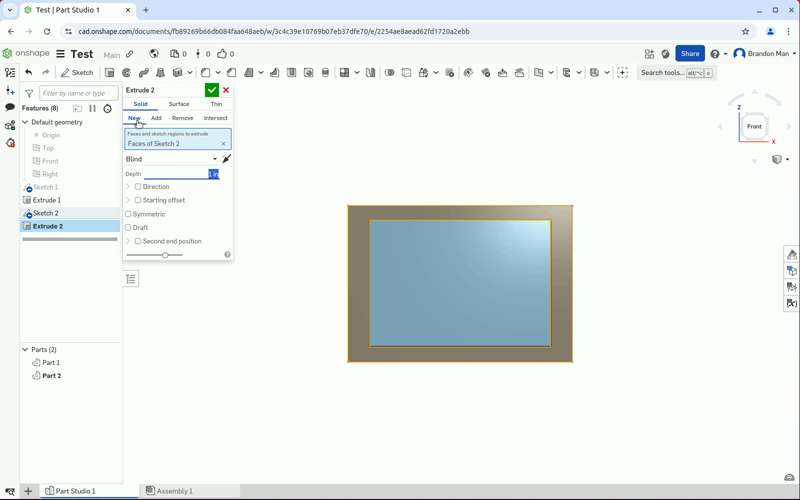
key(enter)
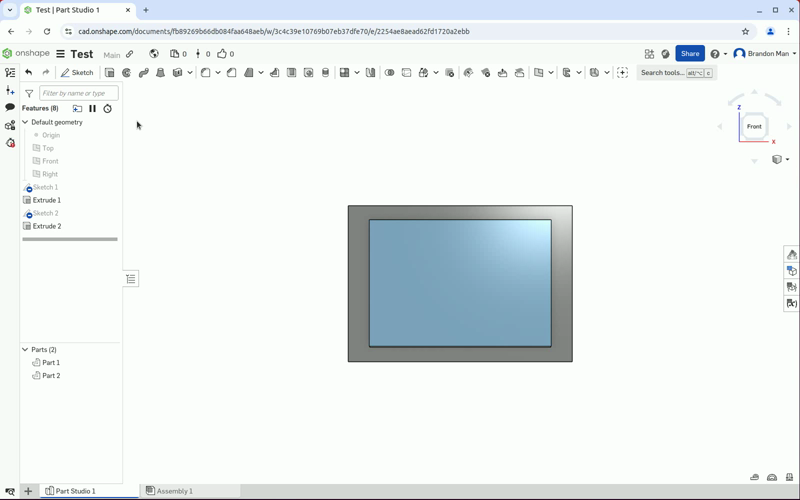
key(shift+h)
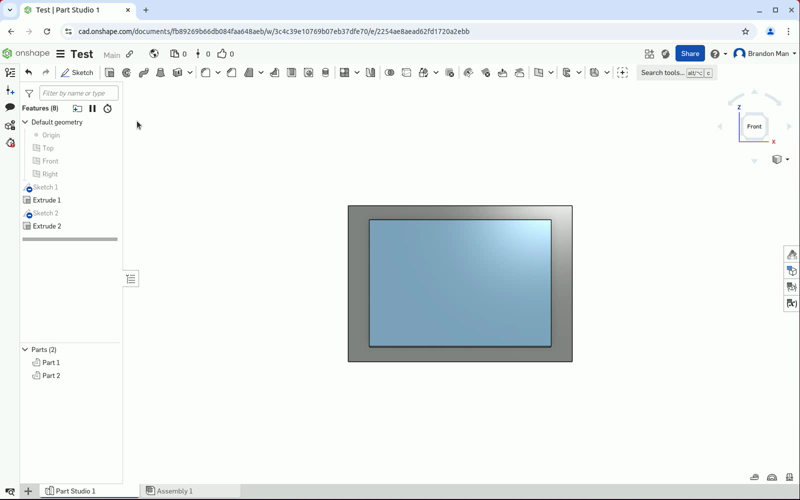
key(shift+h)
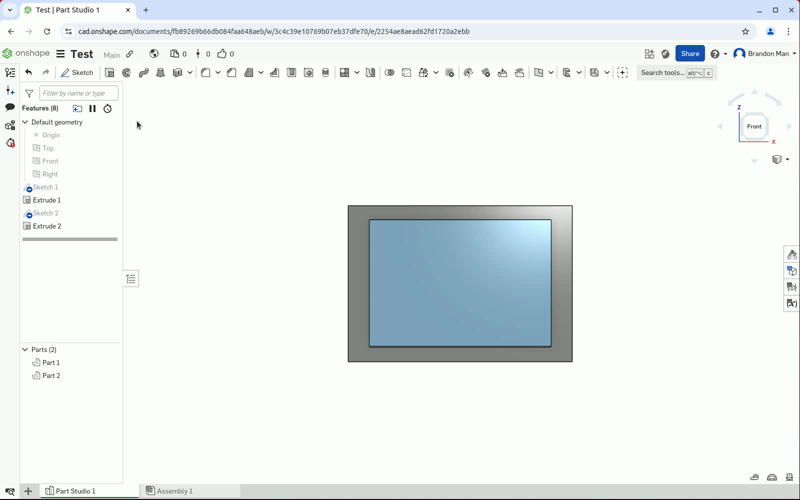
key(shift+7)
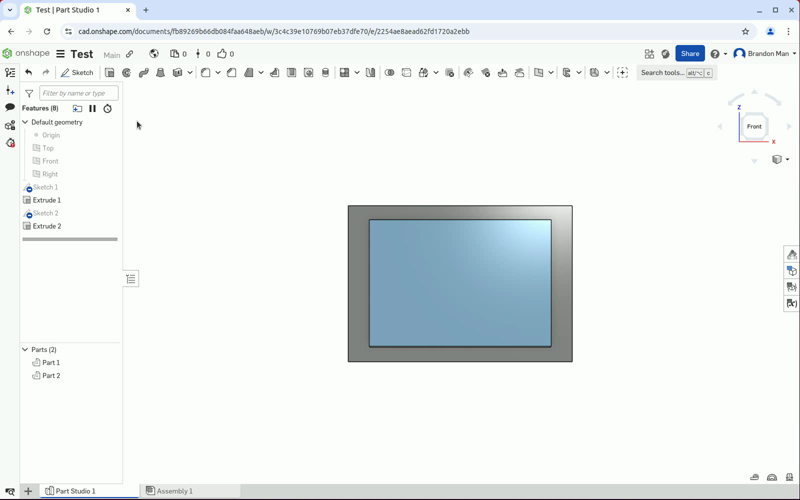
key(left, 2)
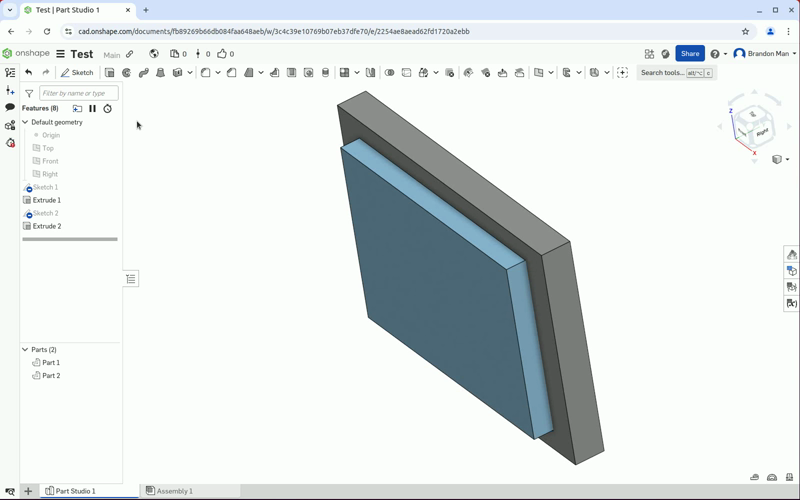
key(down, 2)
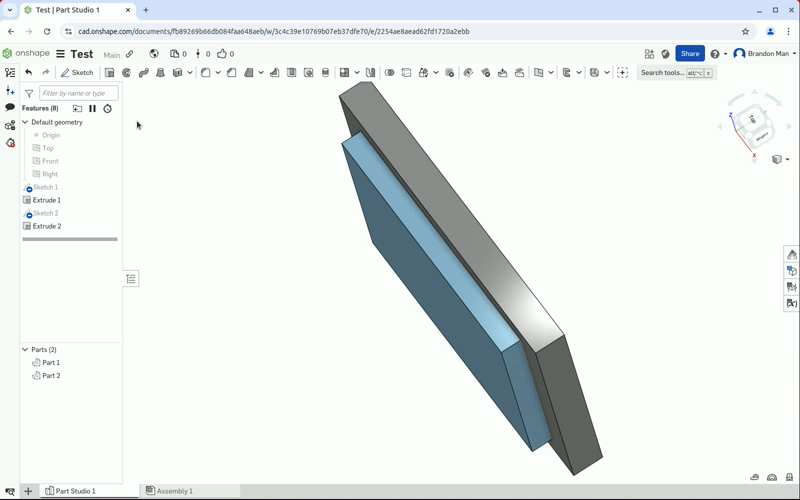
key(up, 2)
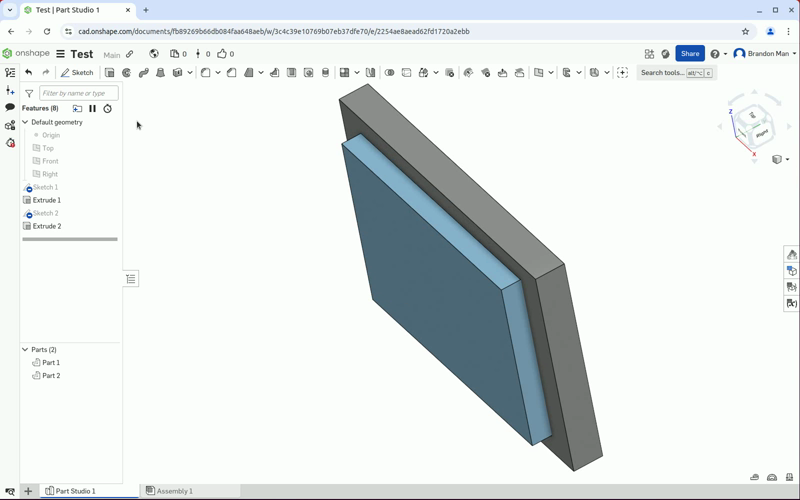
key(right, 2)
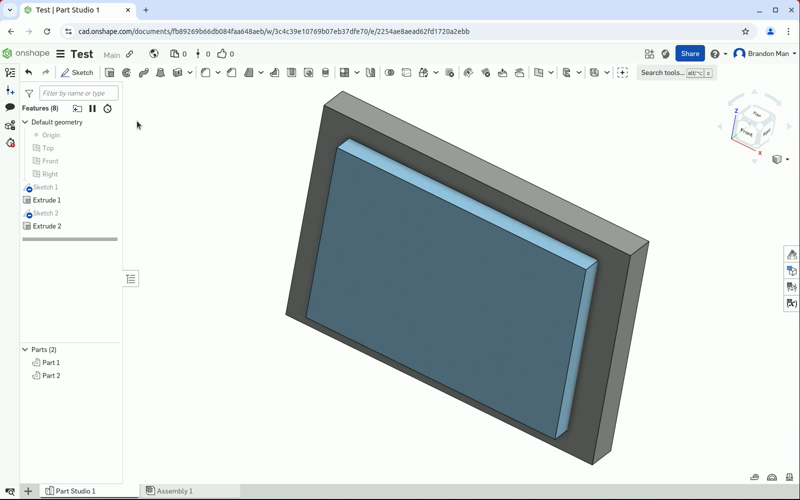
mouse_move(73, 189)
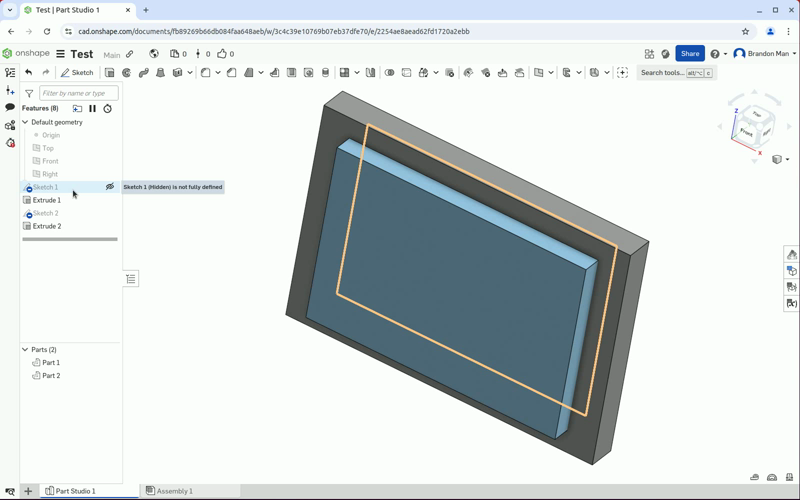
click(73, 189)